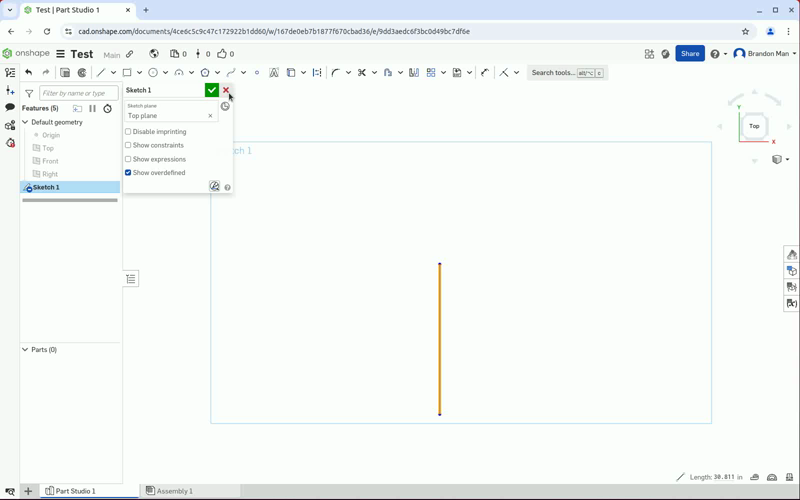
key(shift+h)
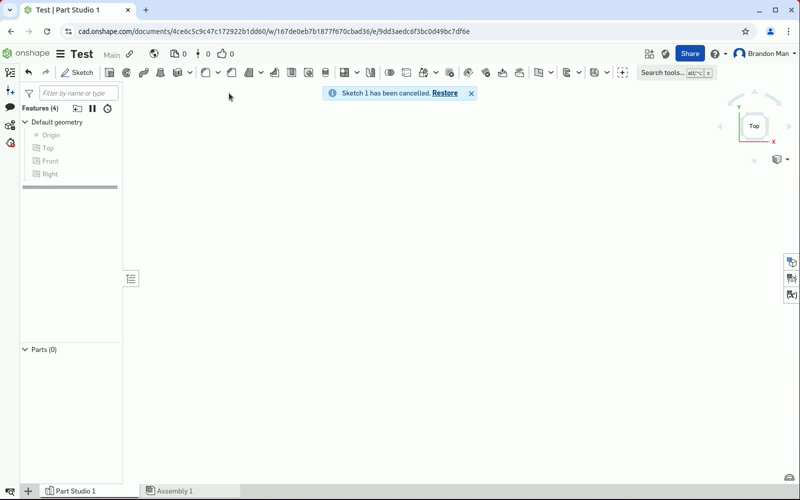
mouse_move(73, 352)
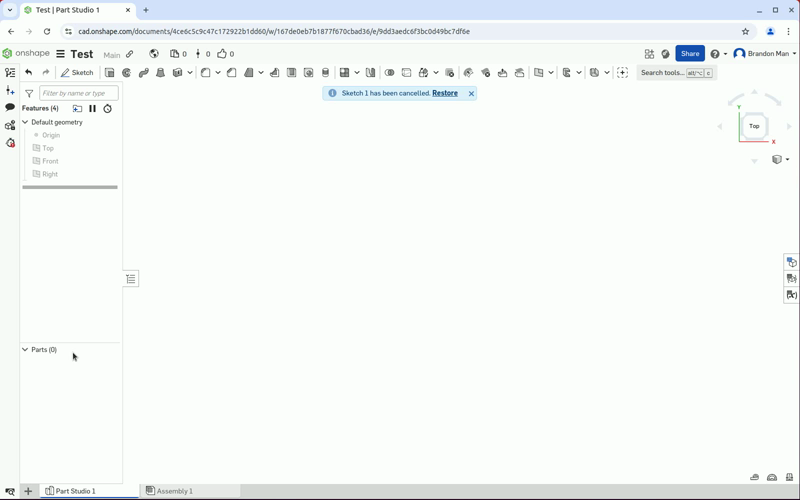
key(y)
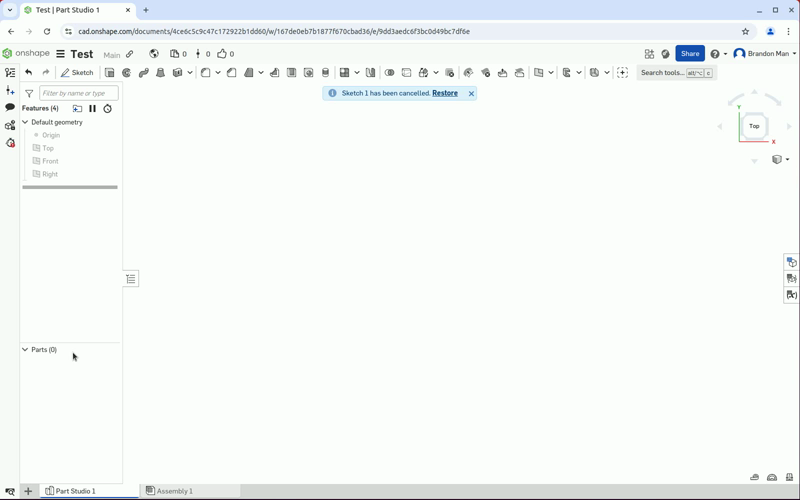
key(shift+p)
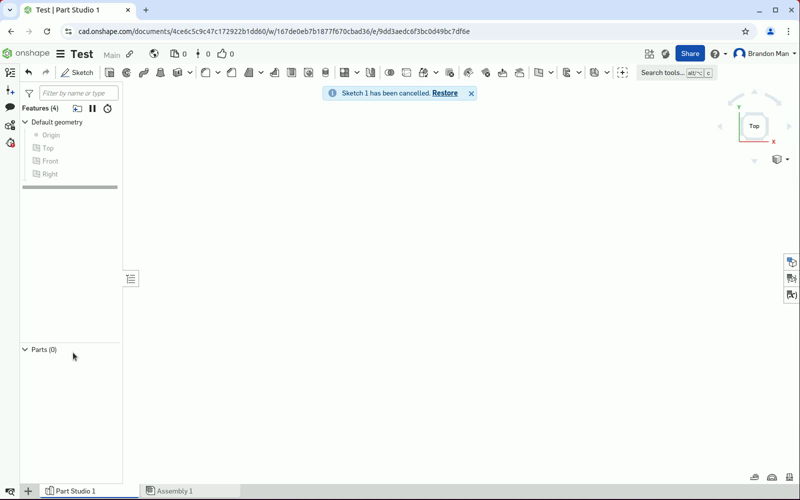
key(space)
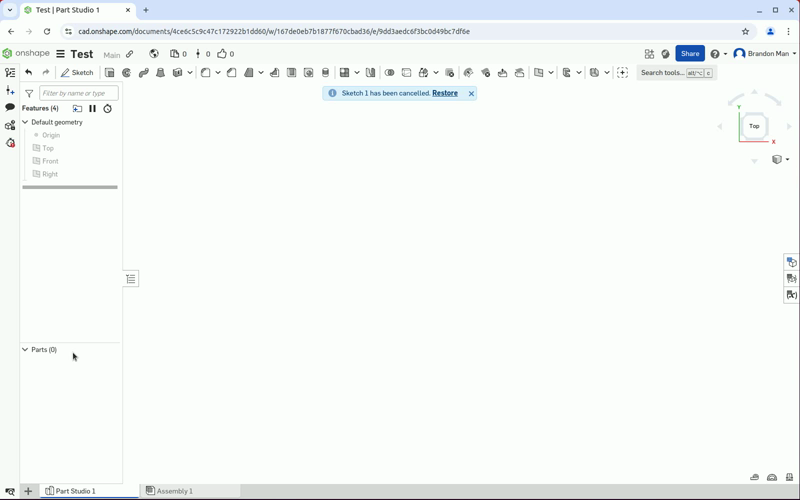
key_down(shift)
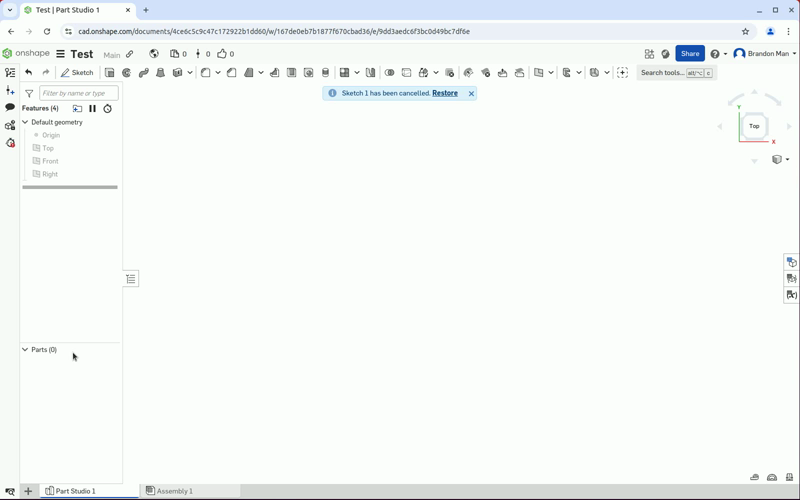
key(up)
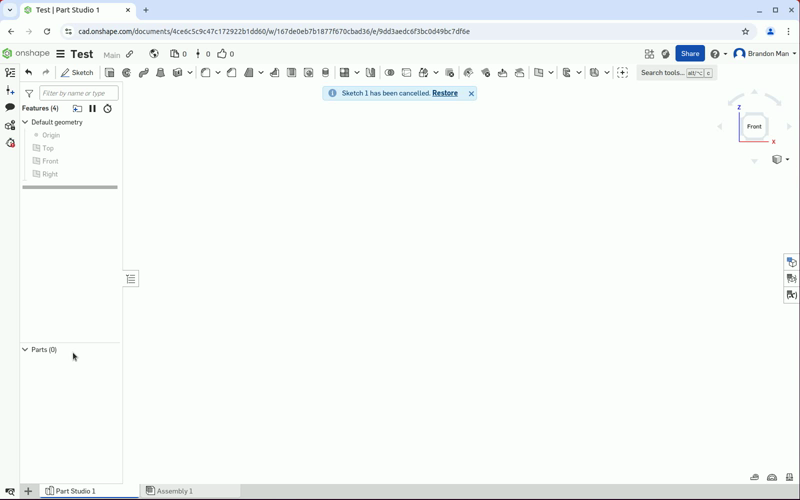
key_up(shift)
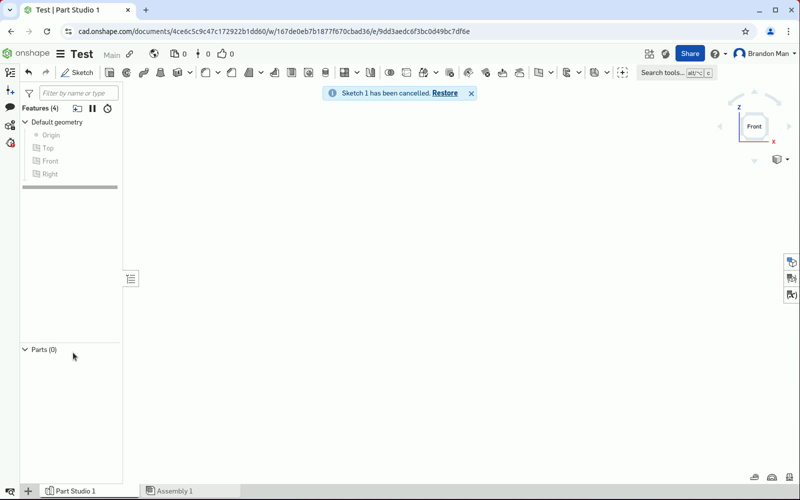
mouse_move(73, 352)
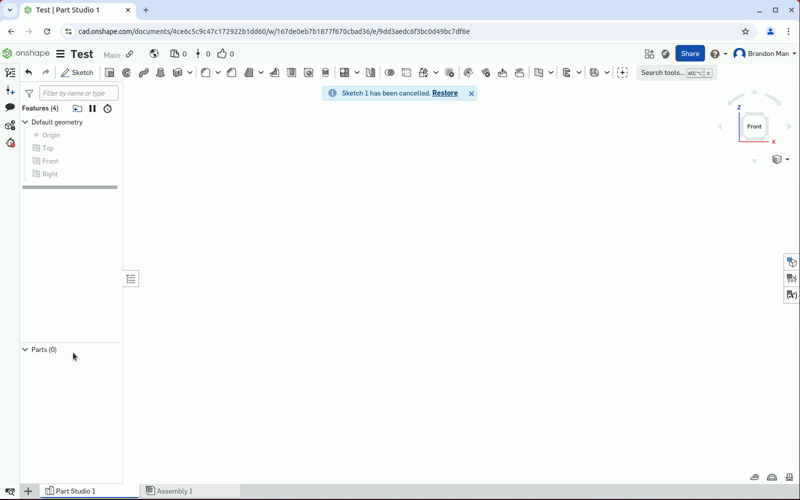
key(shift+y)
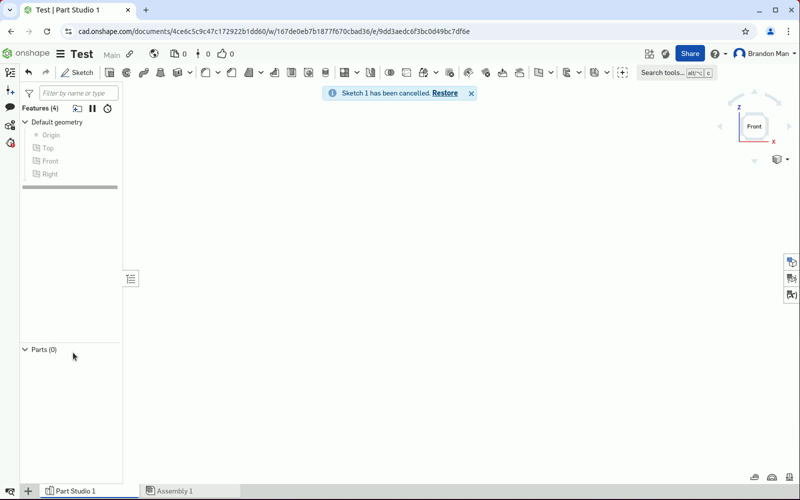
key(shift+s)
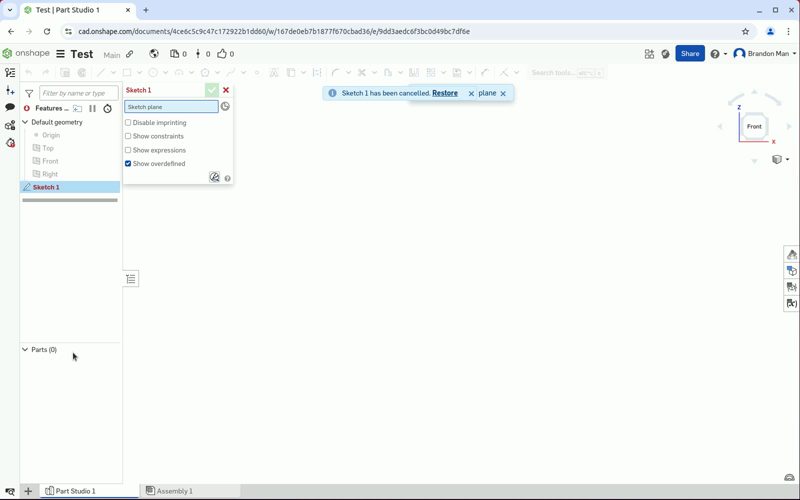
mouse_move(73, 163)
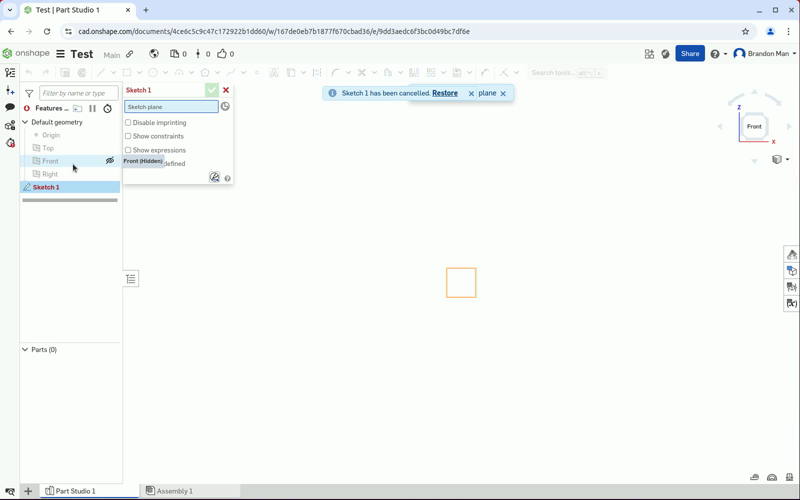
click(73, 163)
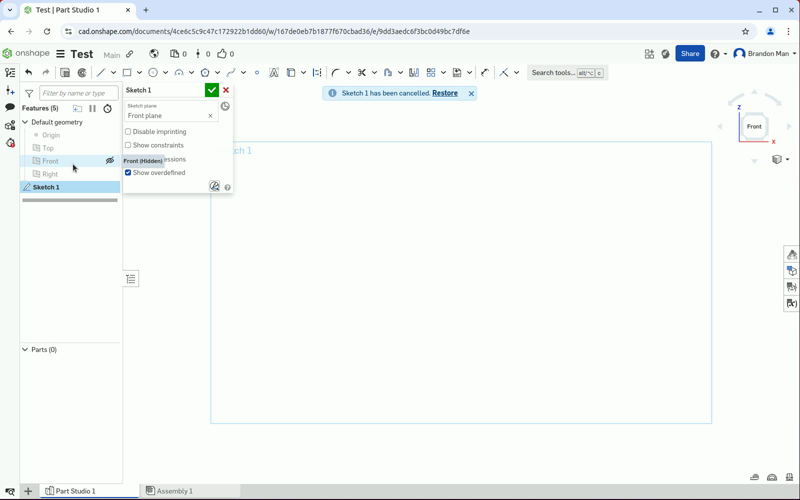
mouse_move(73, 352)
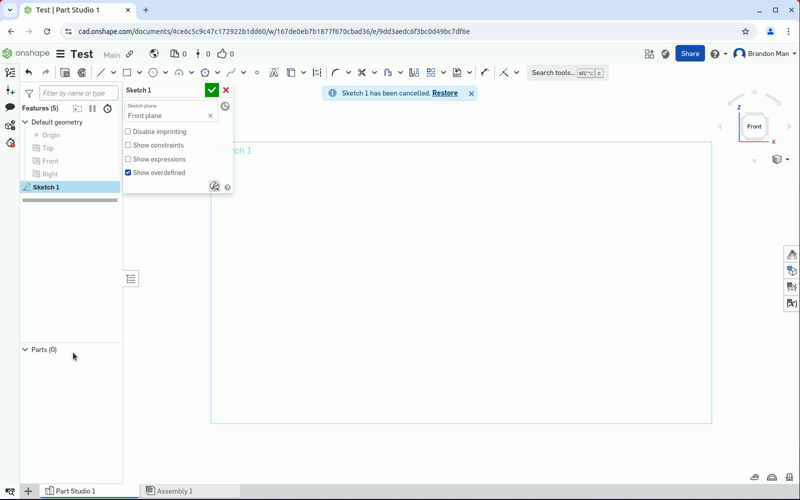
key(y)
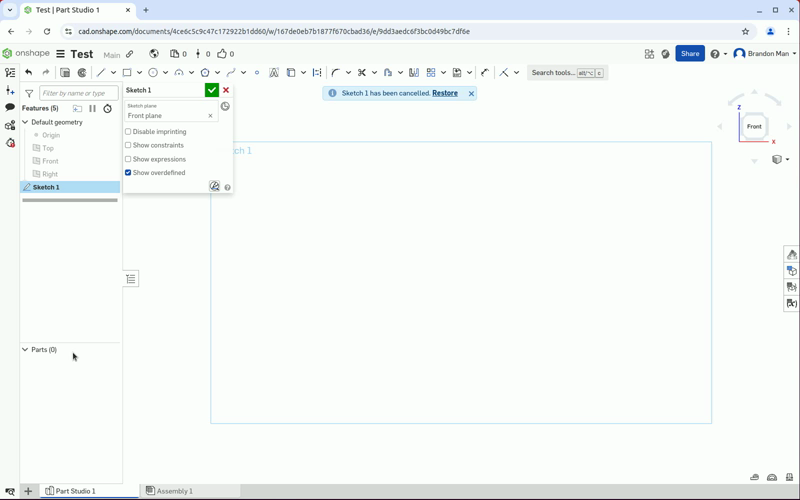
key(l)
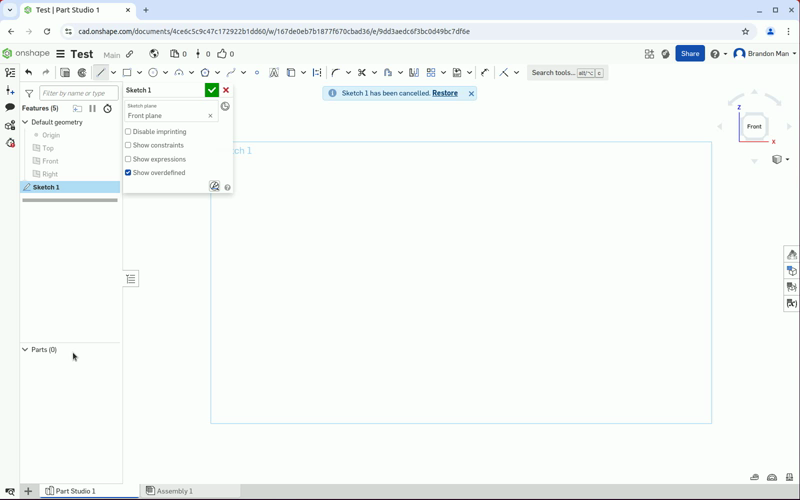
key_down(shift)
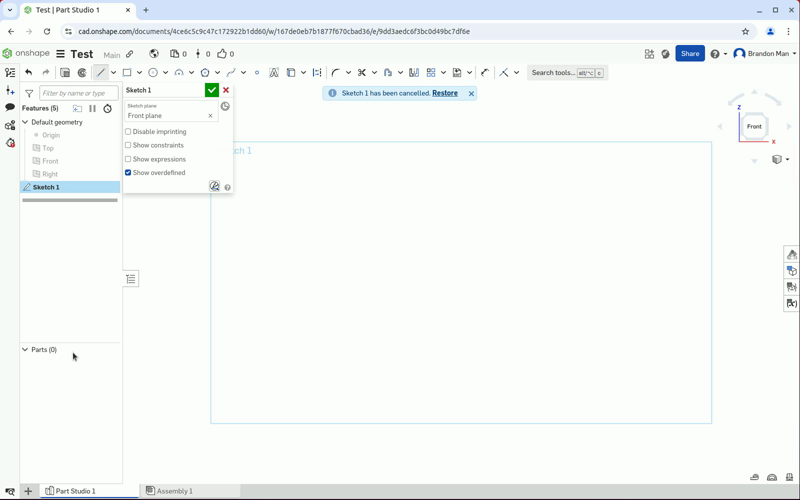
mouse_move(348, 339)
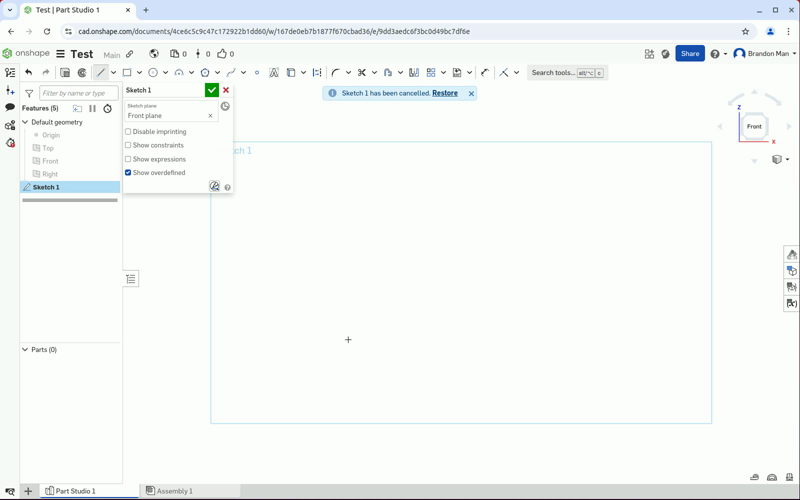
click(348, 339)
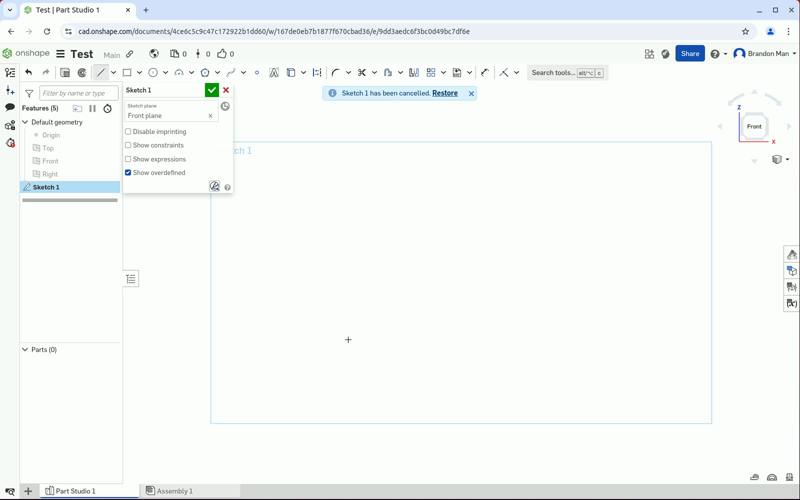
key_up(shift)
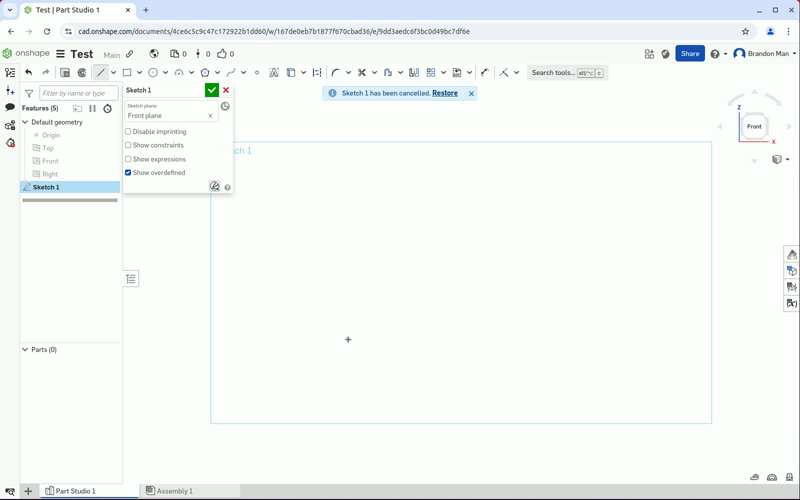
key_down(shift)
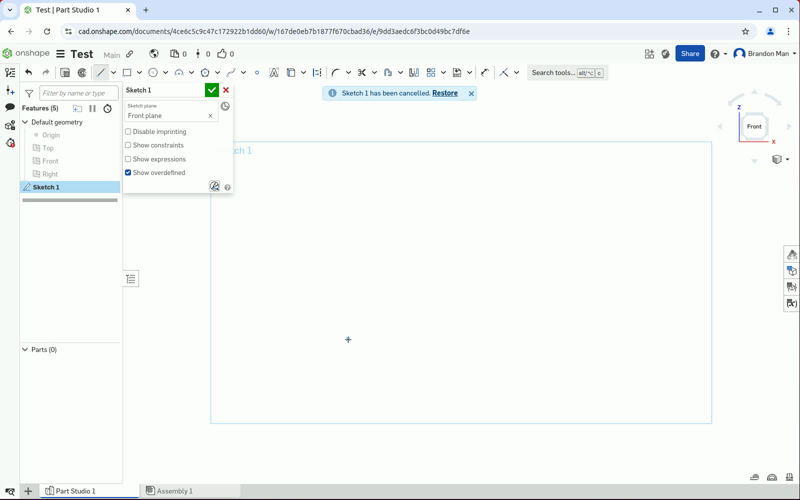
mouse_move(572, 339)
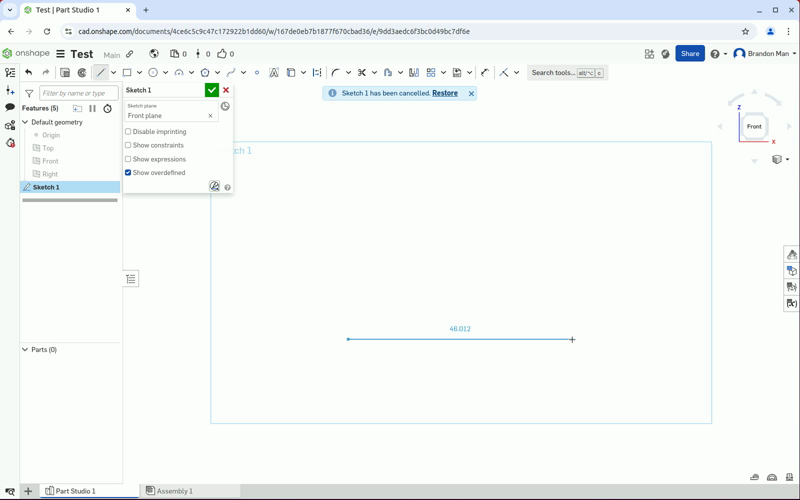
click(572, 339)
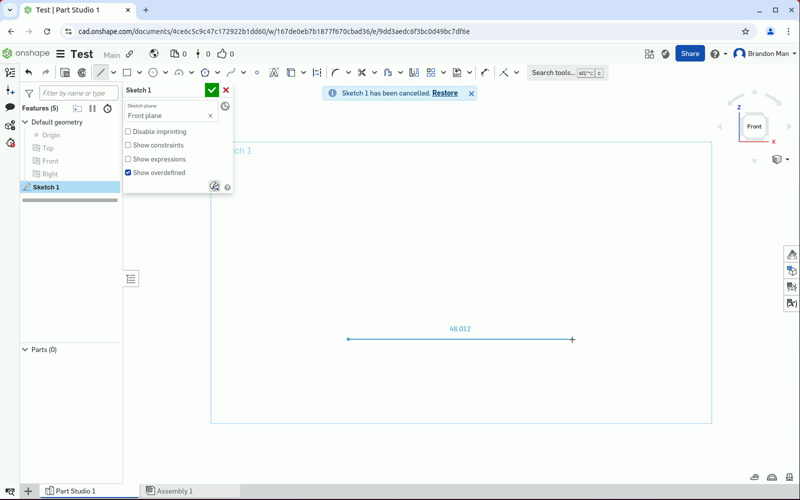
key_up(shift)
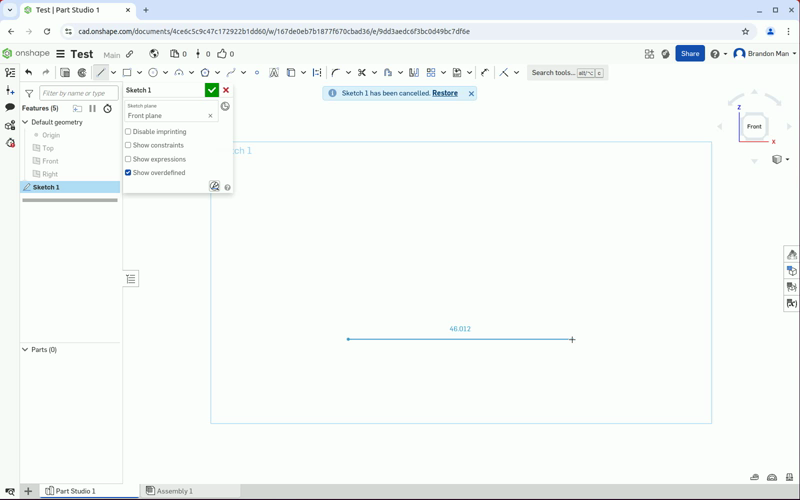
key_down(shift)
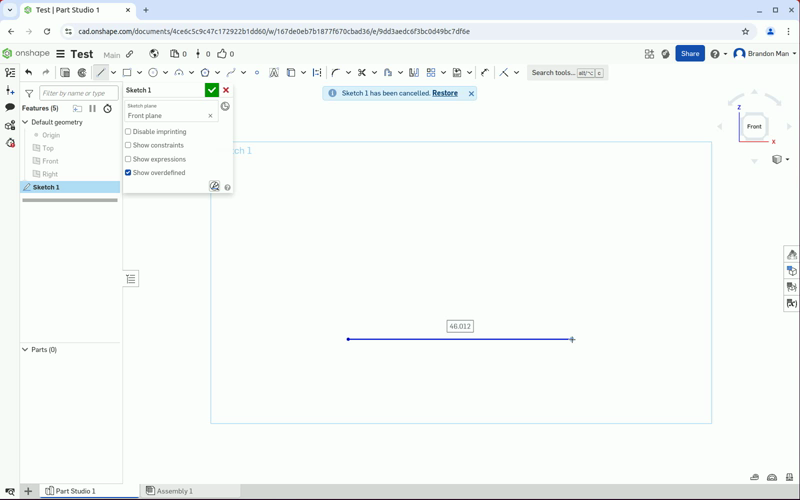
mouse_move(572, 226)
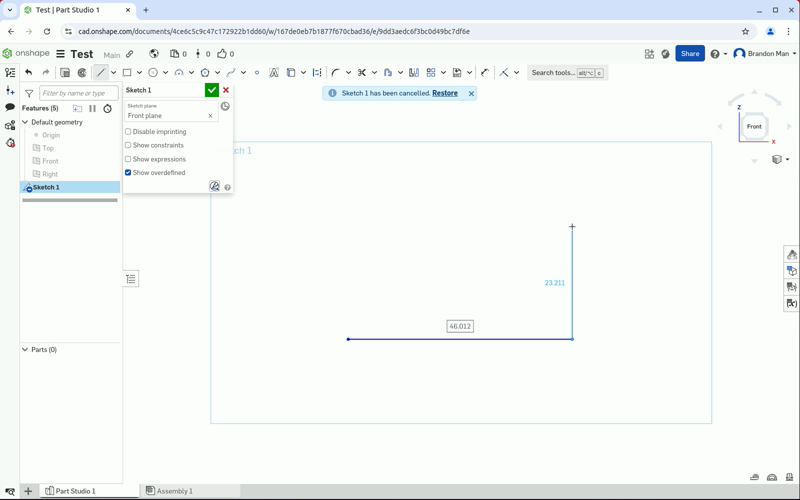
click(572, 226)
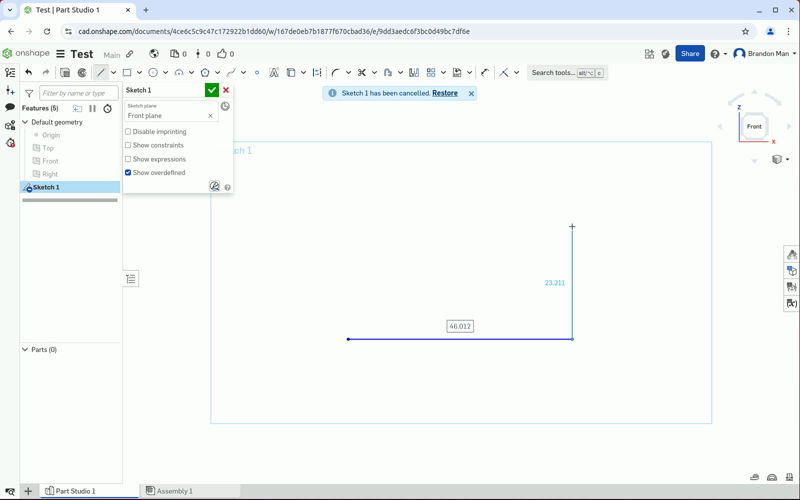
key_up(shift)
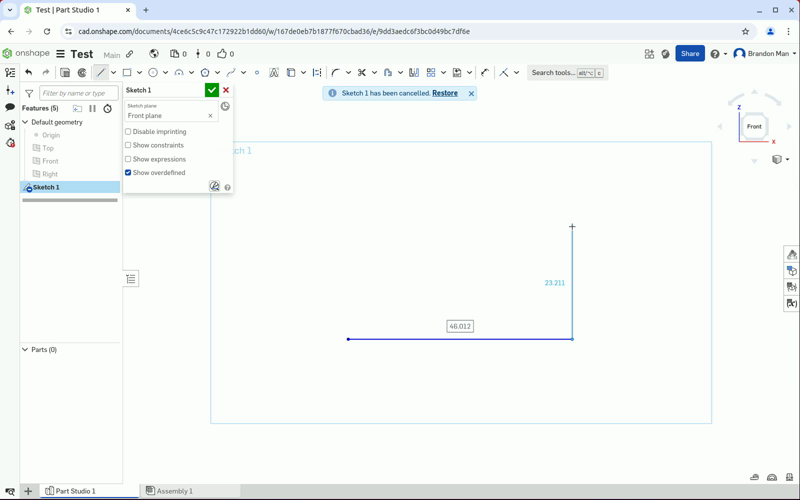
key_down(shift)
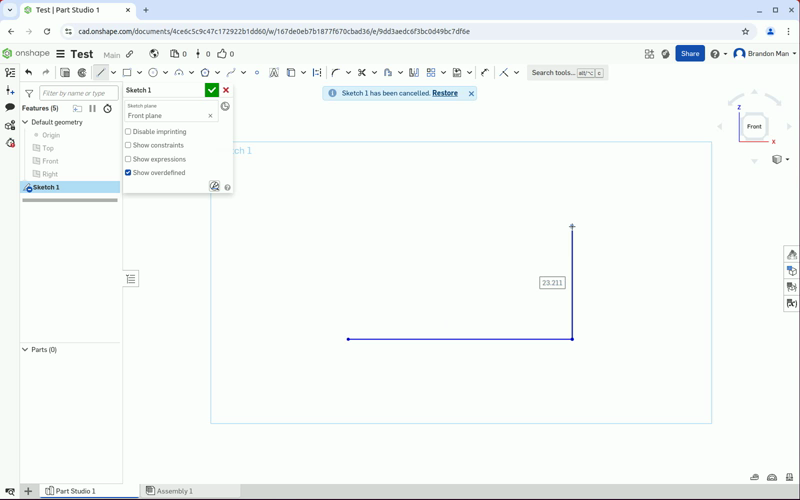
mouse_move(348, 226)
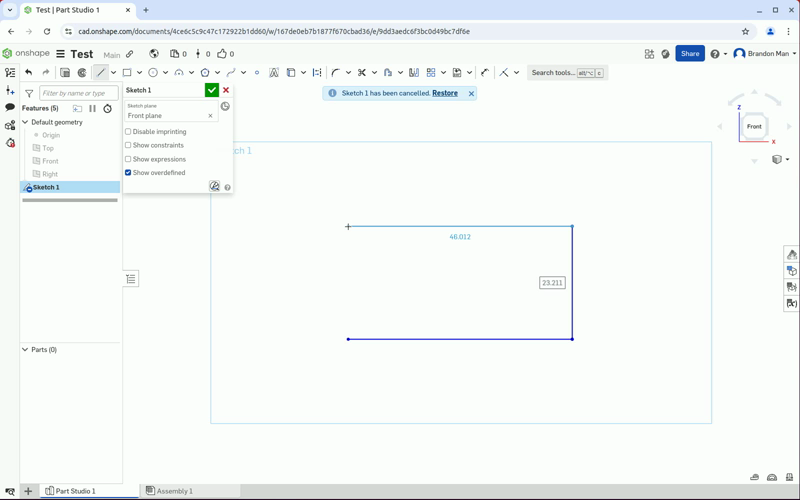
click(348, 226)
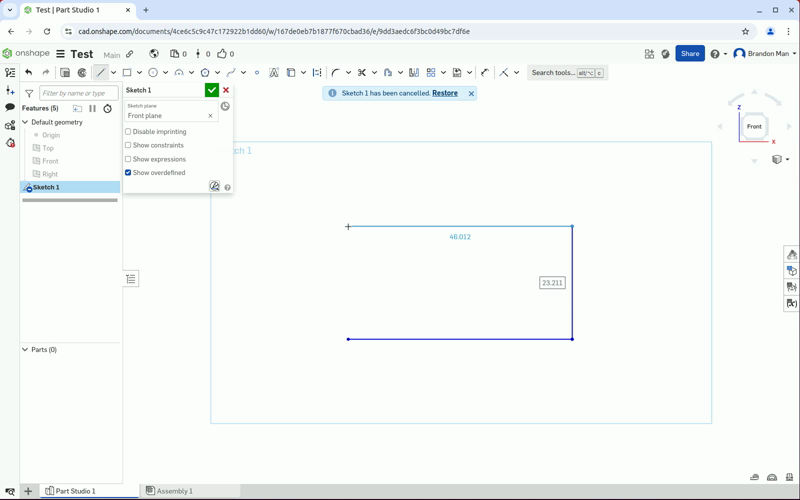
key_up(shift)
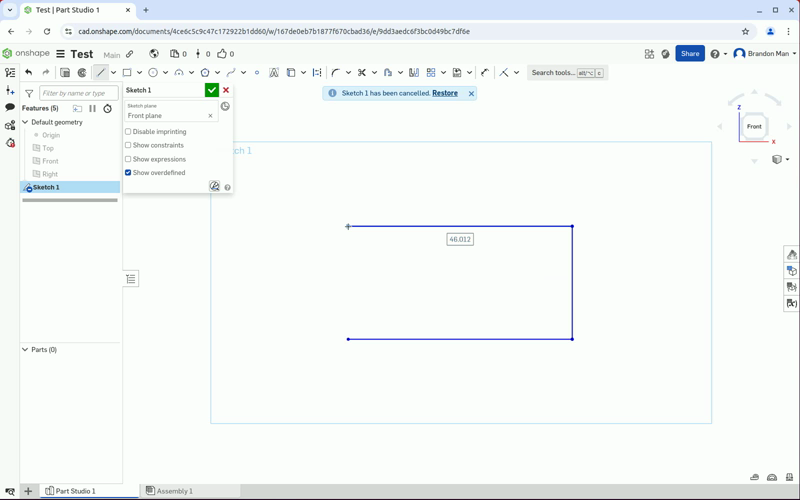
key_down(shift)
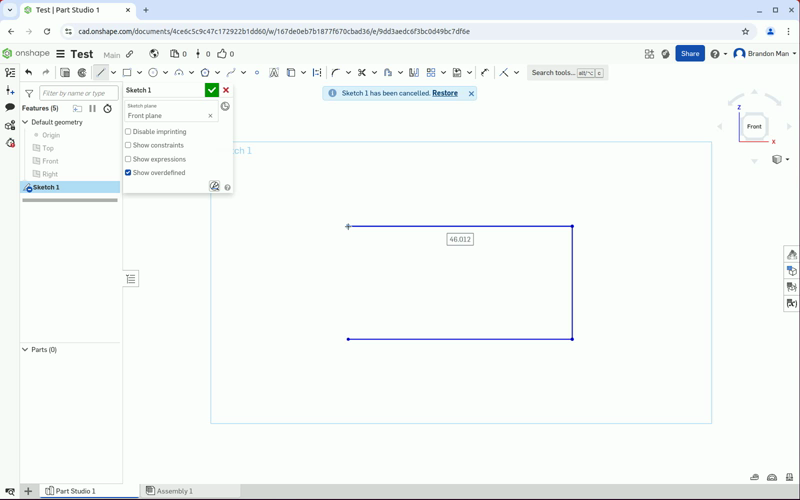
mouse_move(348, 339)
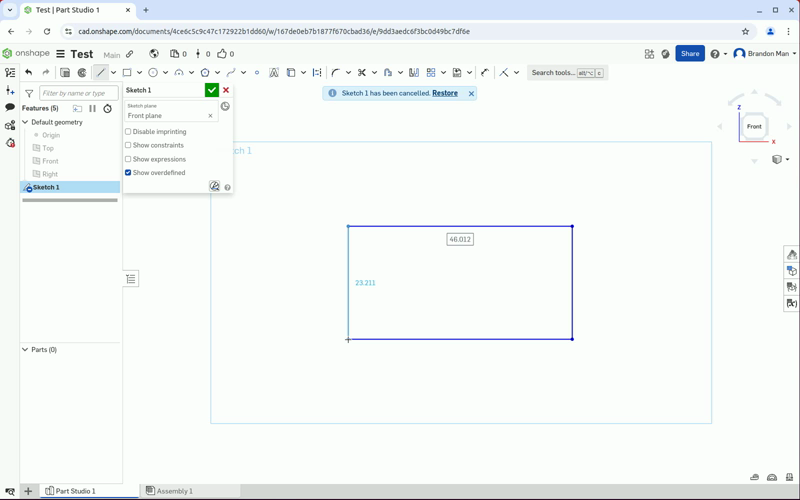
key_up(shift)
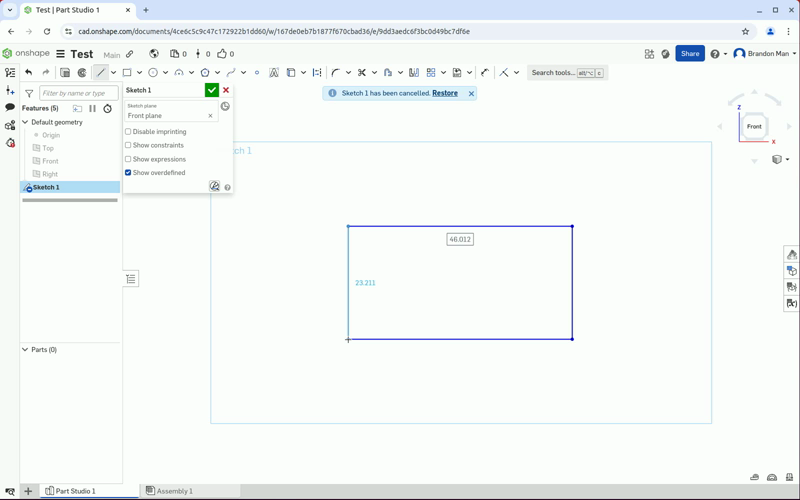
click(348, 339)
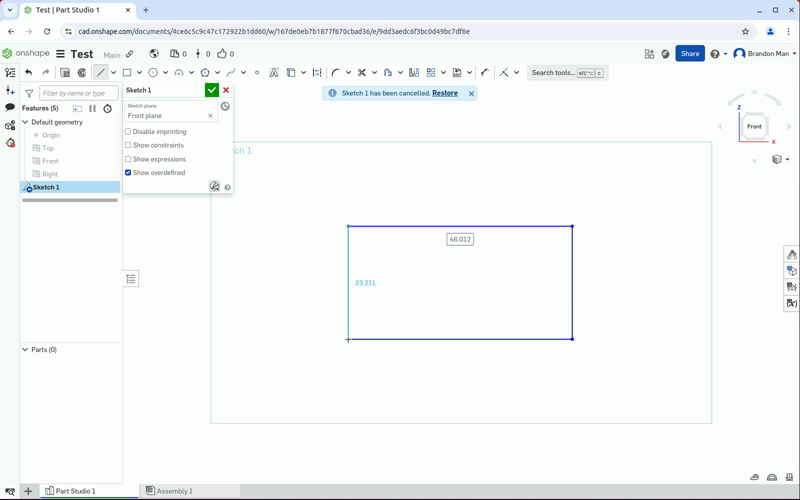
key(esc)
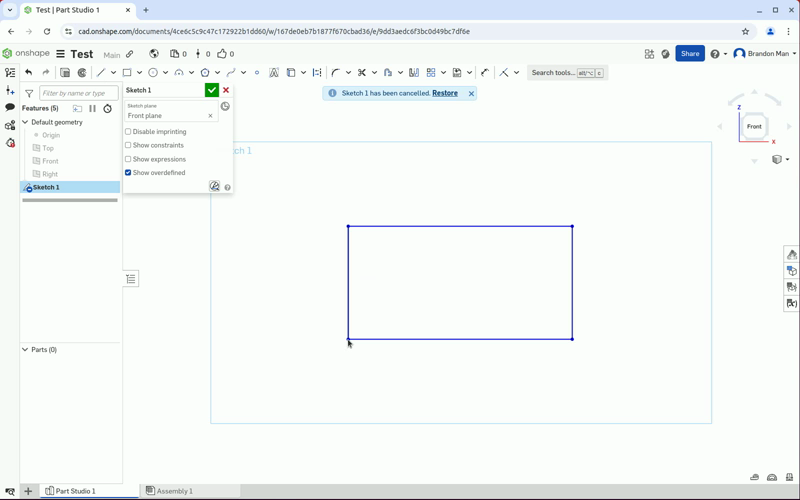
mouse_move(369, 274)
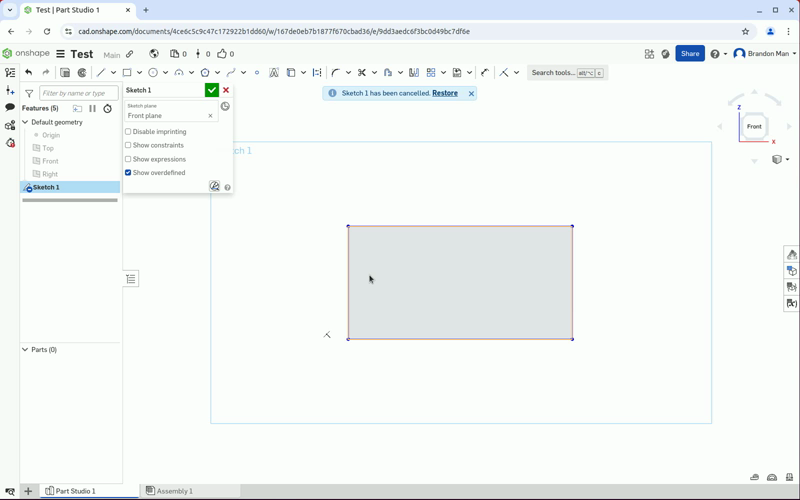
click(369, 274)
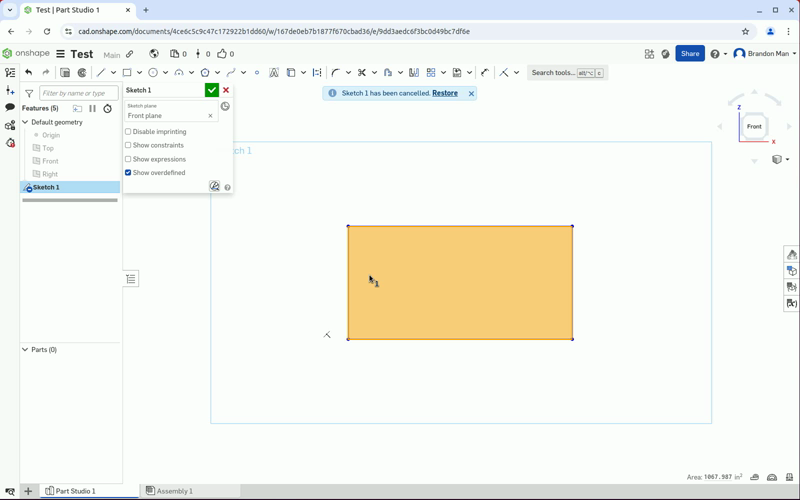
mouse_move(73, 352)
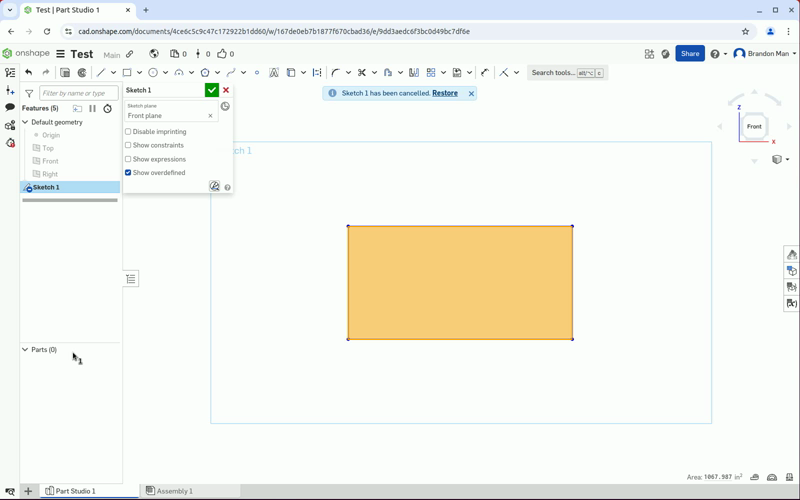
key(shift+y)
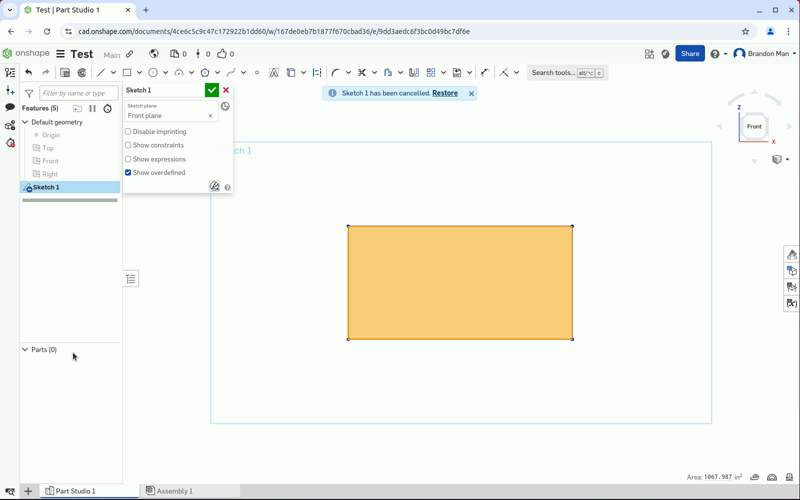
key(shift+e)
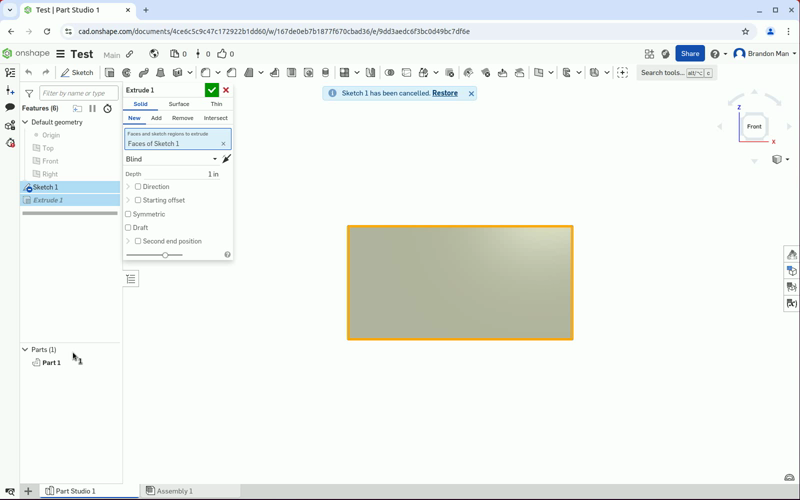
mouse_move(143, 106)
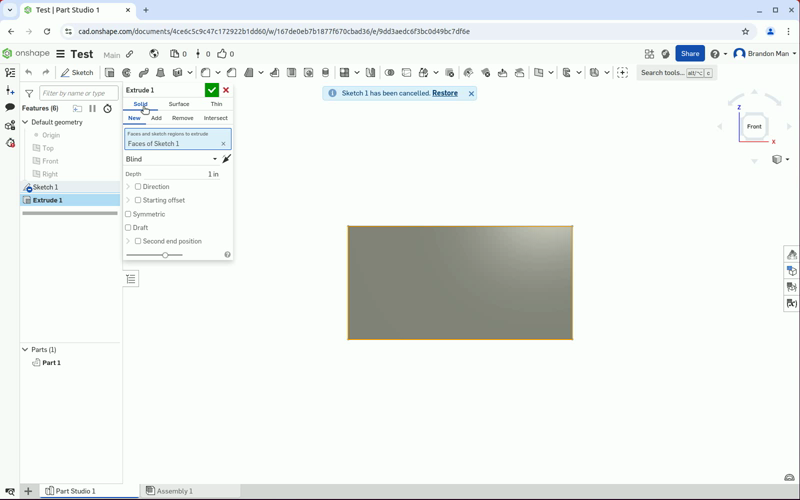
click(143, 106)
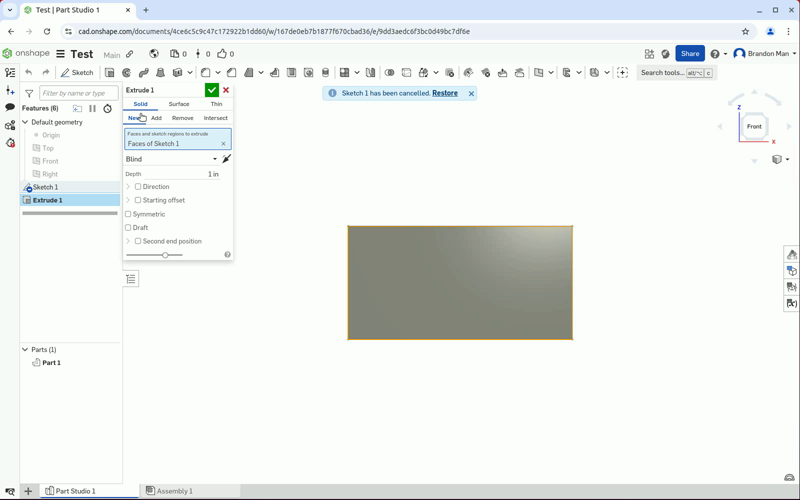
mouse_move(137, 120)
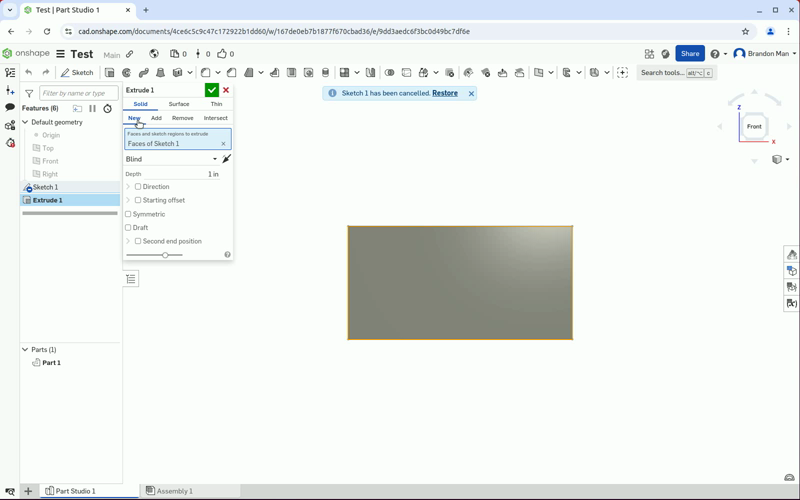
click(137, 120)
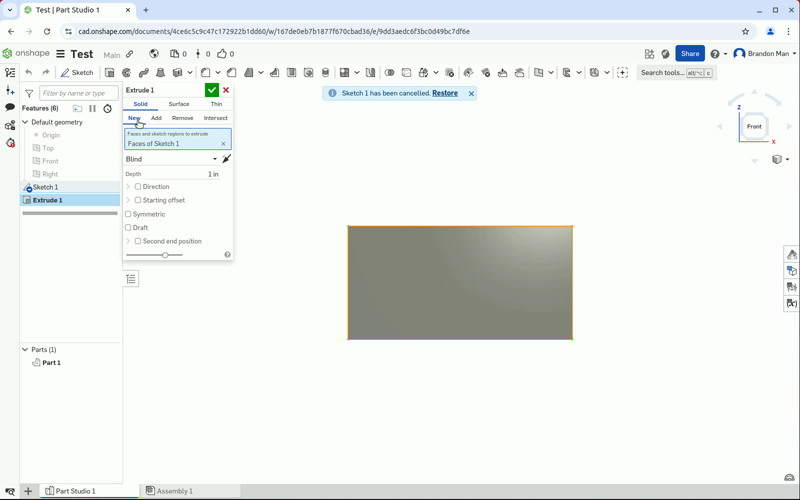
key(tab, 4)
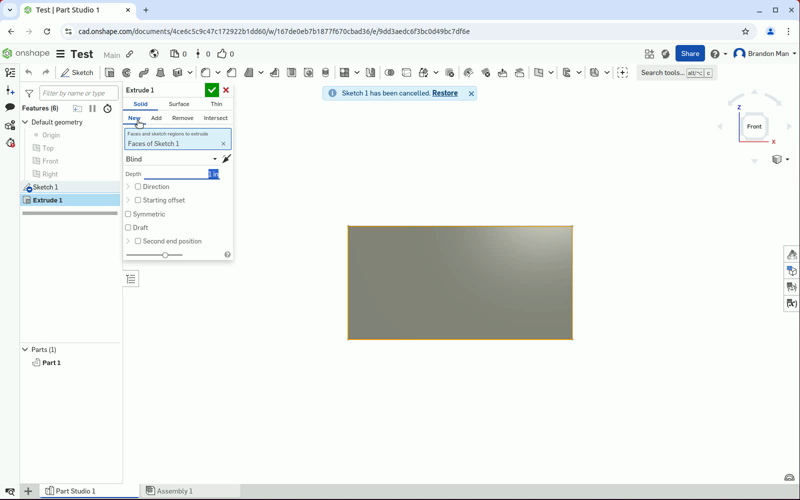
text(23.108)
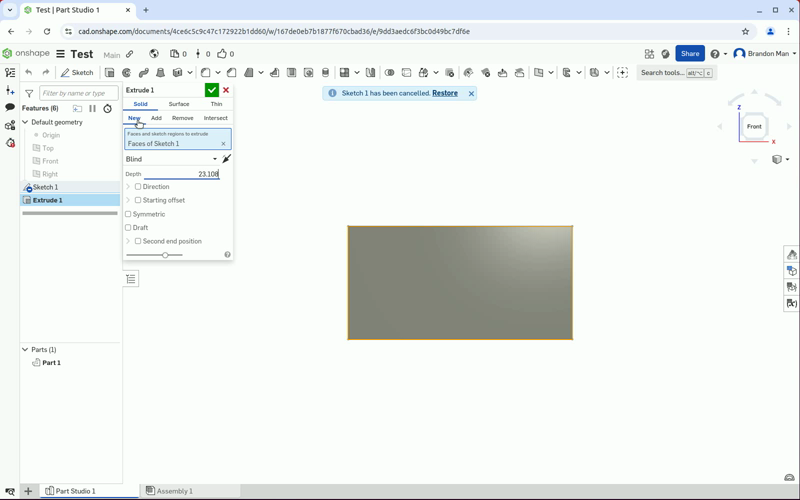
key(enter)
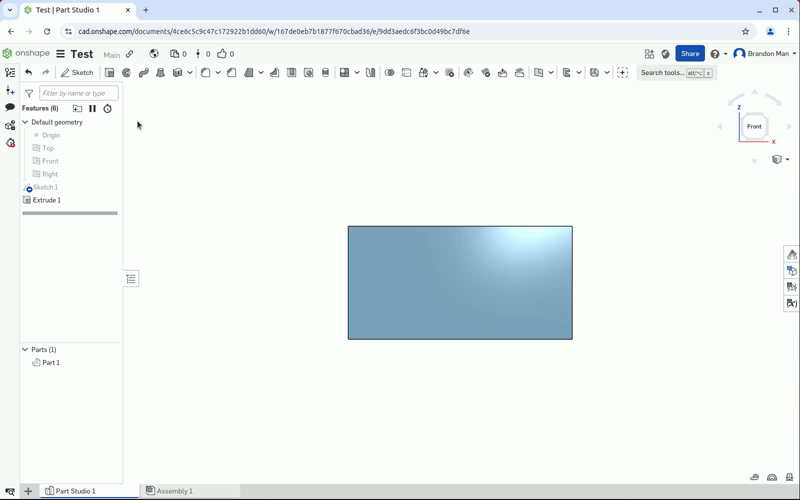
key(shift+h)
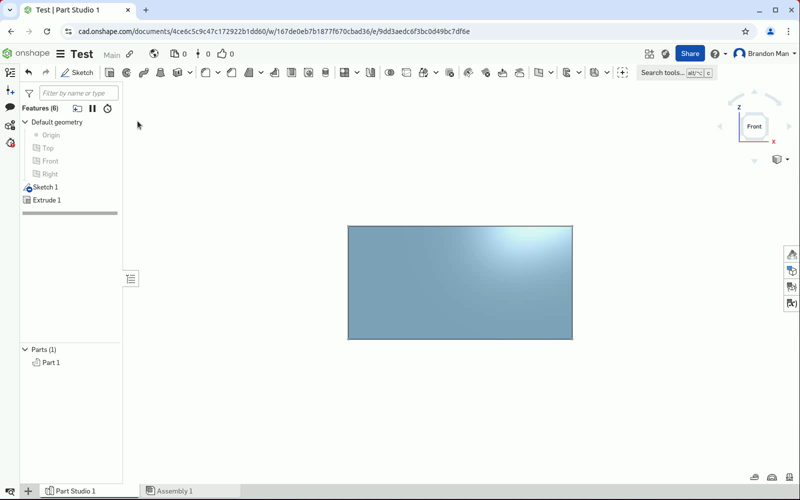
key(shift+h)
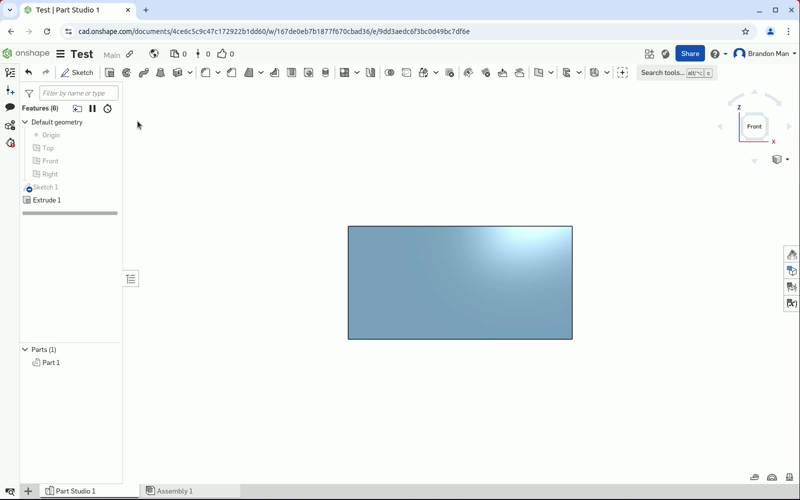
mouse_move(73, 189)
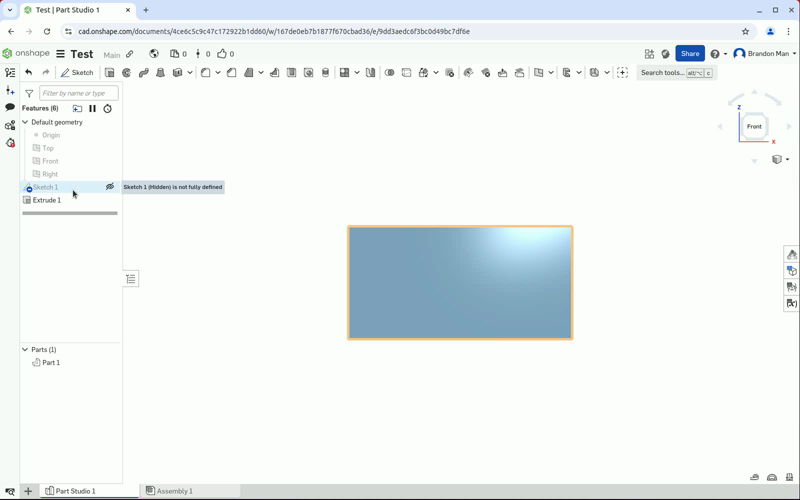
click(73, 189)
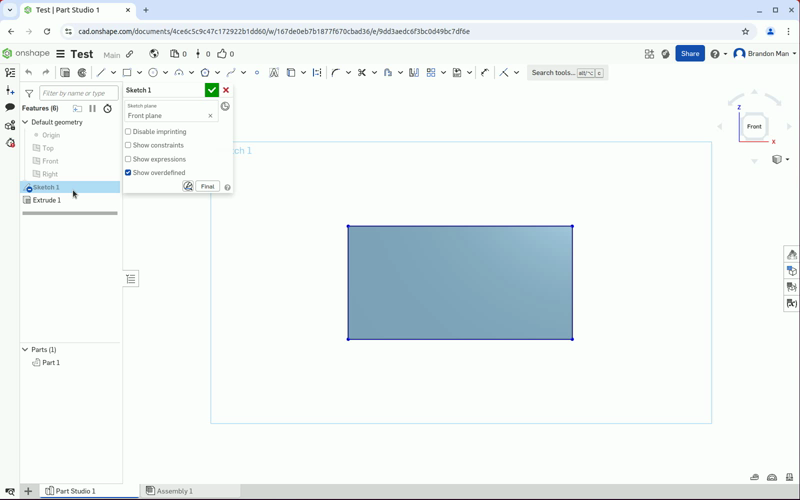
mouse_move(229, 92)
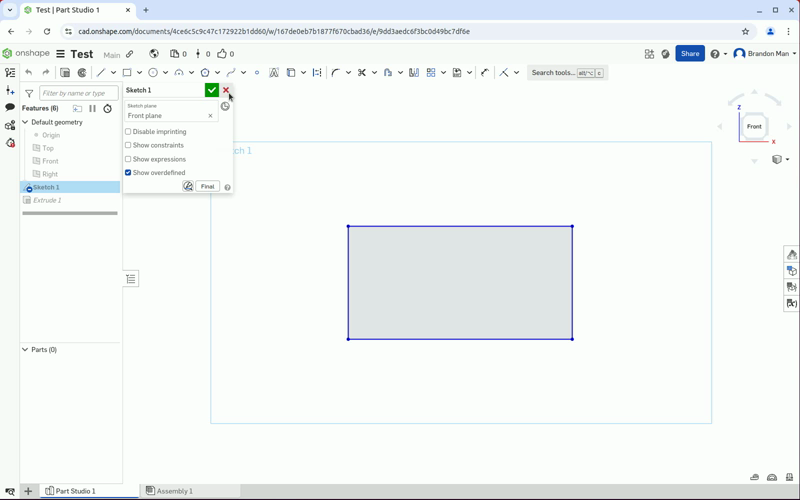
click(229, 92)
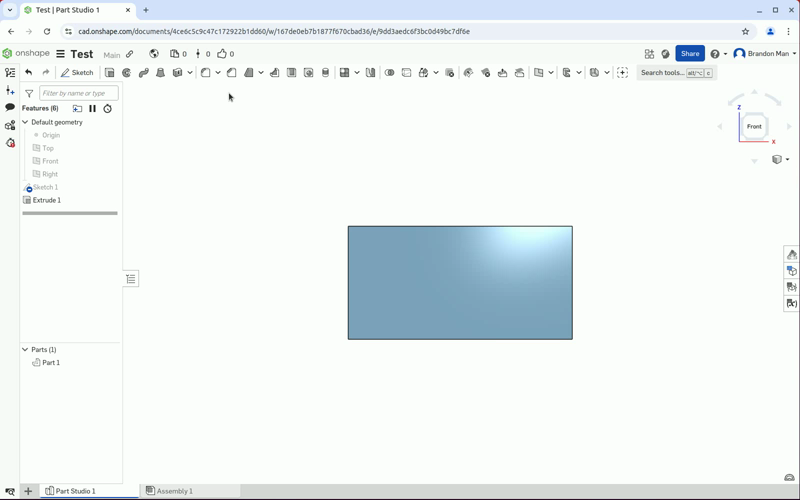
mouse_move(73, 352)
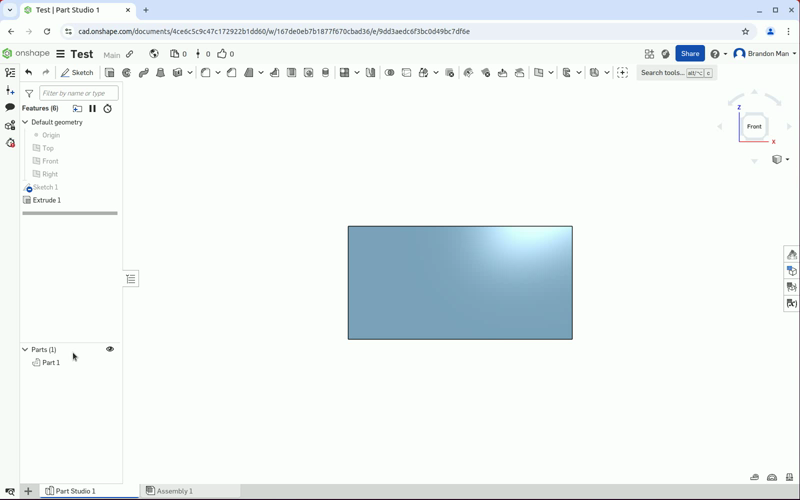
key(y)
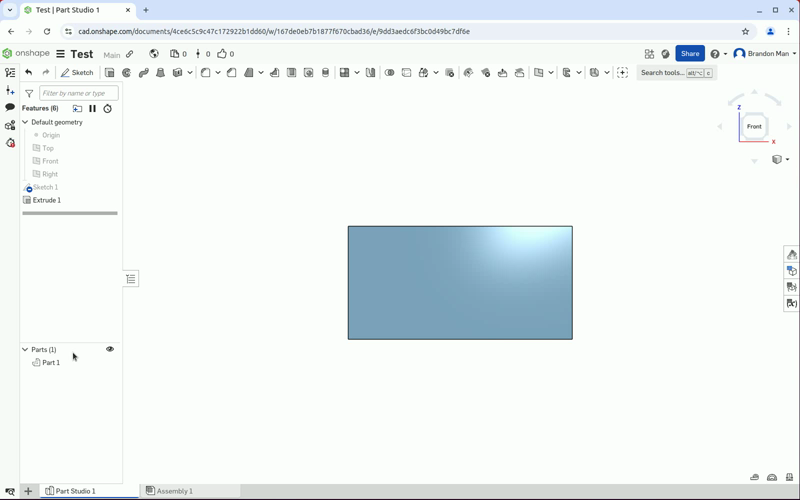
key(shift+p)
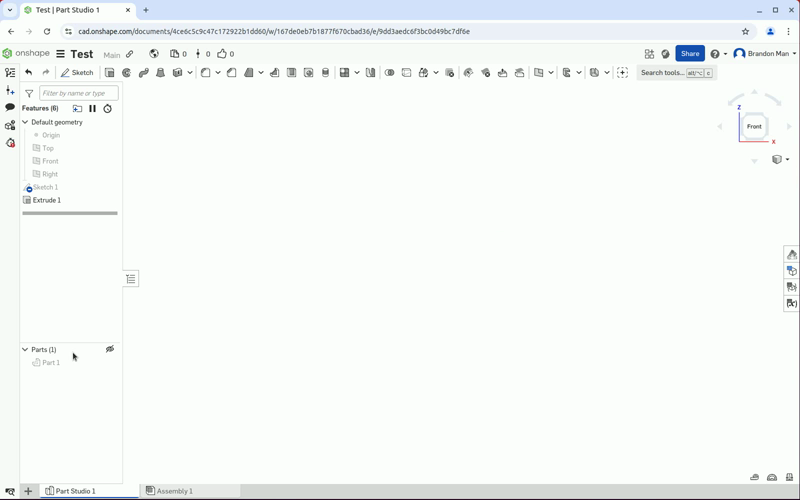
key(space)
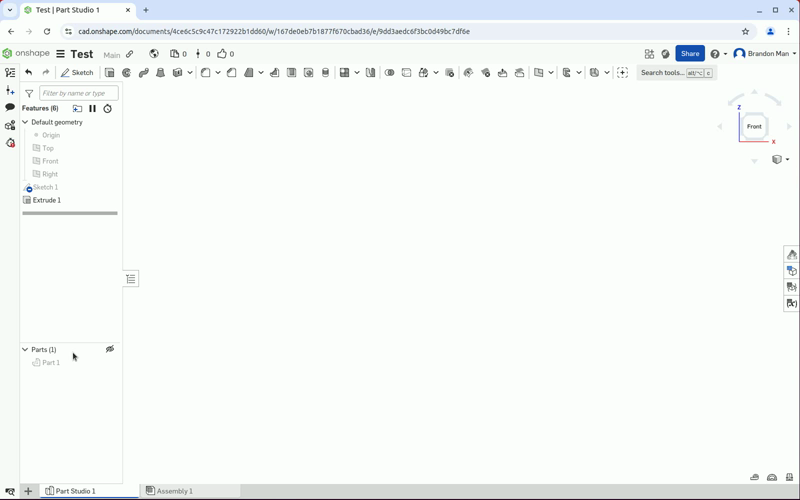
key_down(shift)
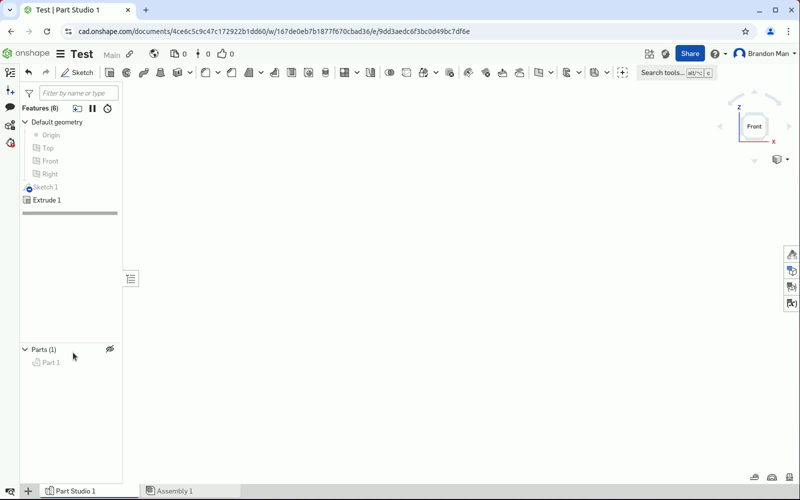
key(down)
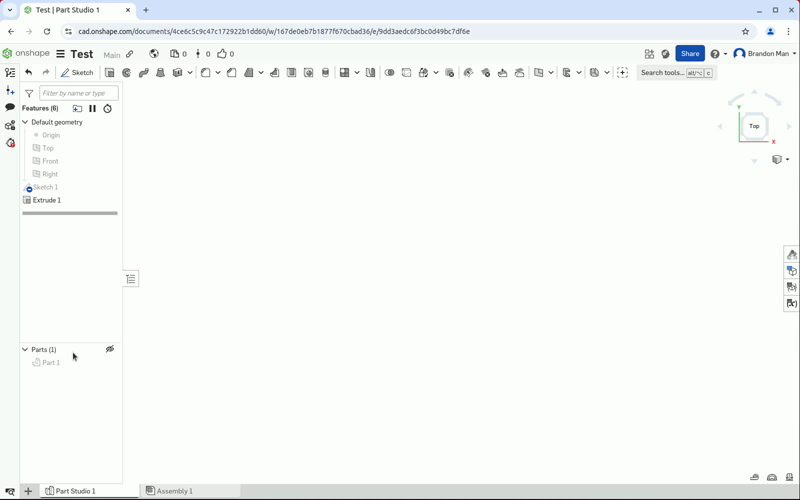
key_up(shift)
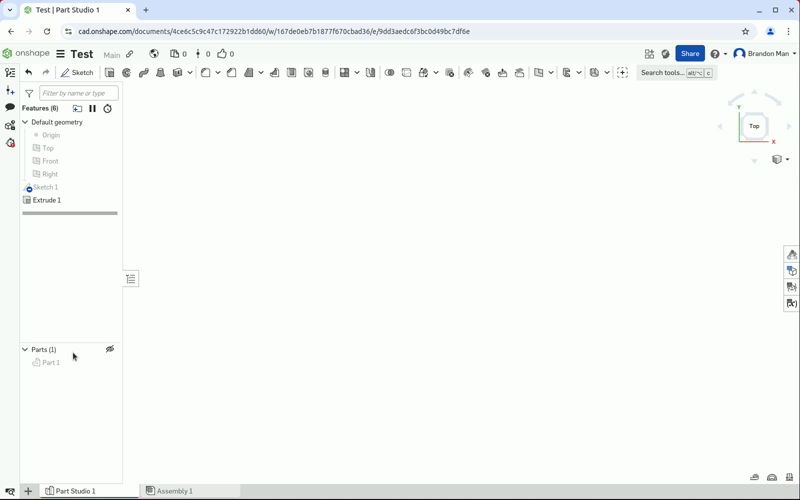
mouse_move(73, 352)
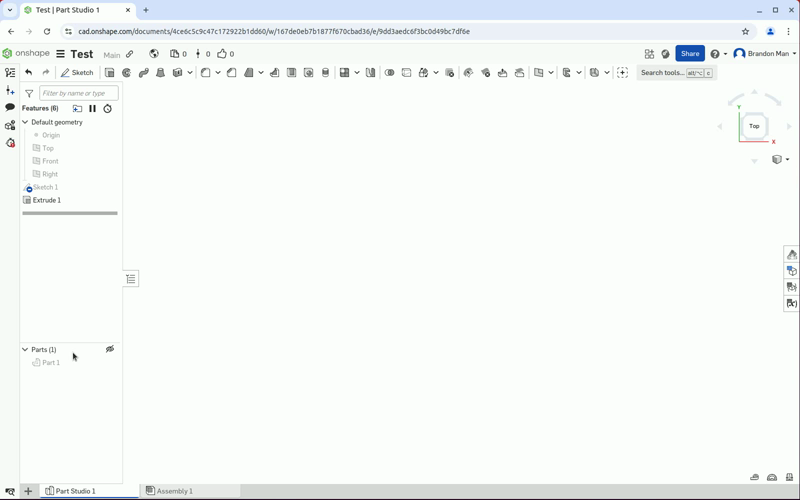
key(shift+y)
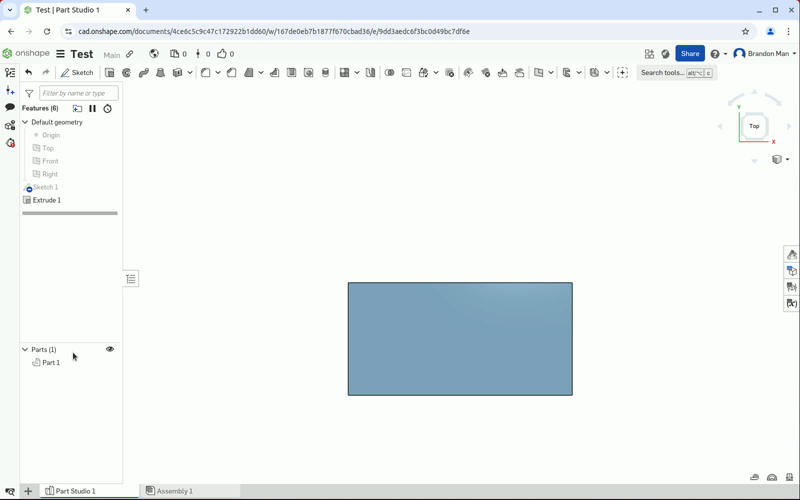
mouse_move(541, 75)
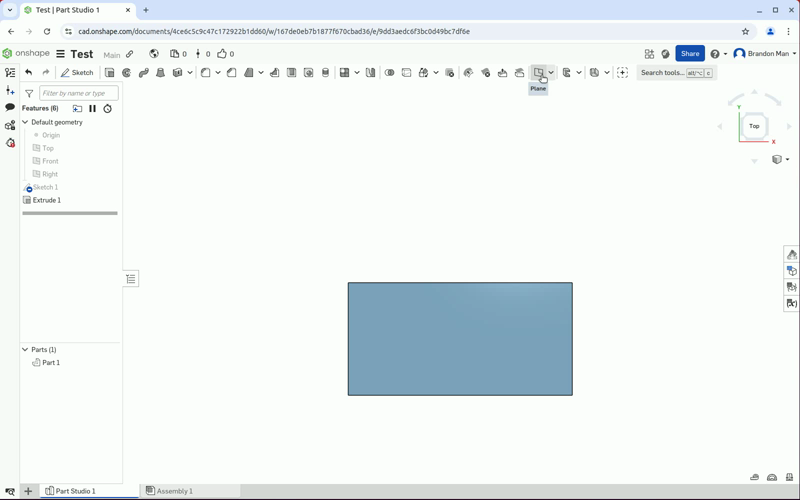
click(541, 75)
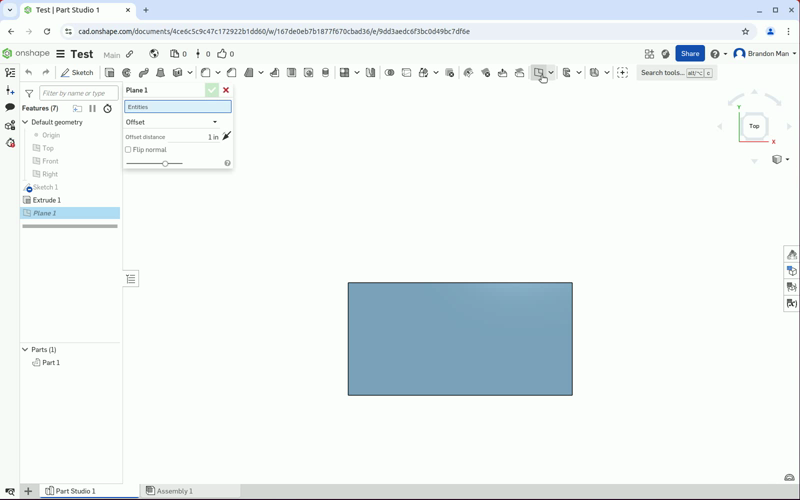
mouse_move(73, 150)
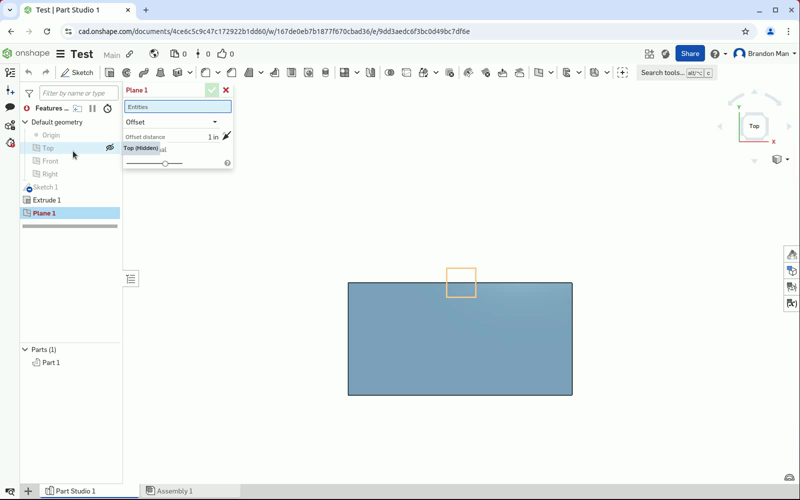
click(73, 150)
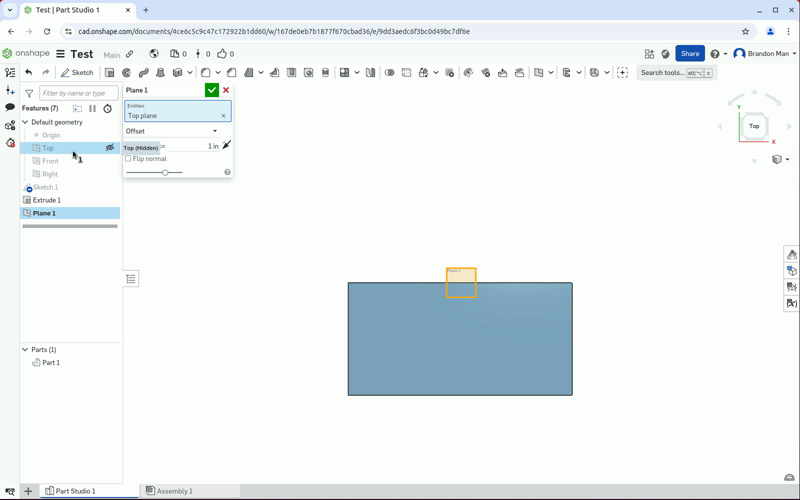
key(tab, 2)
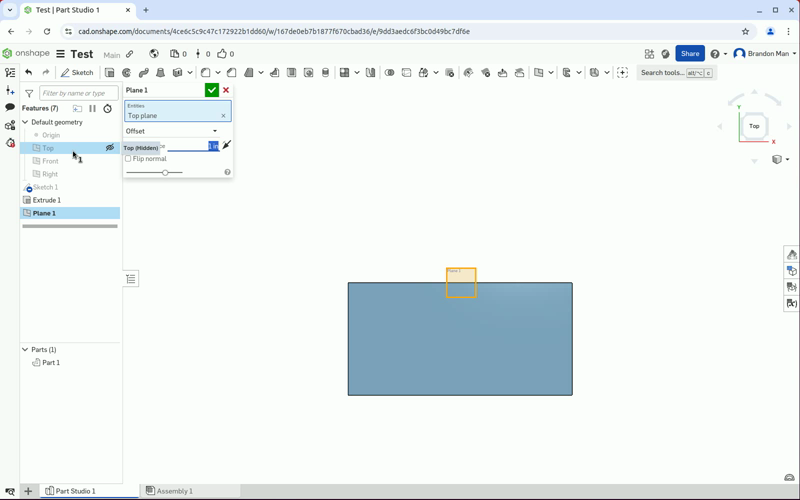
text(11.554)
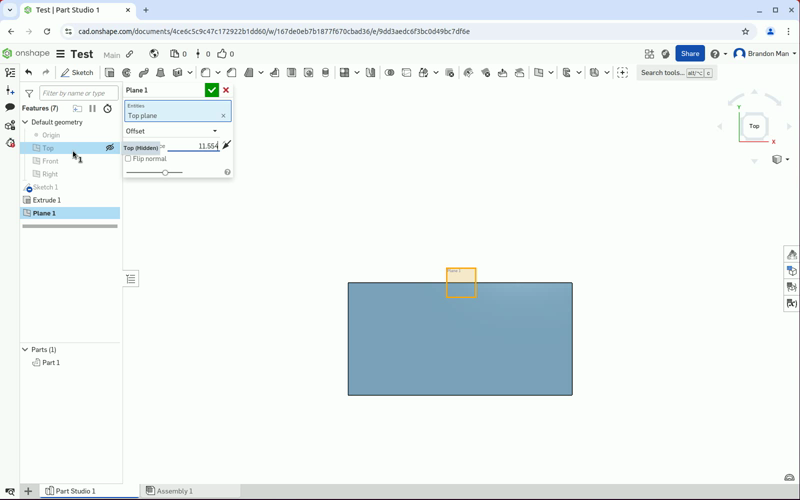
key(enter, 2)
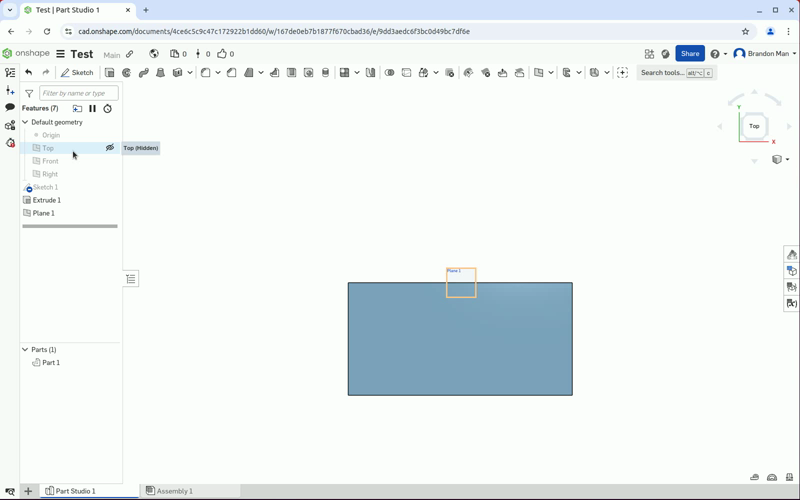
key(shift+s)
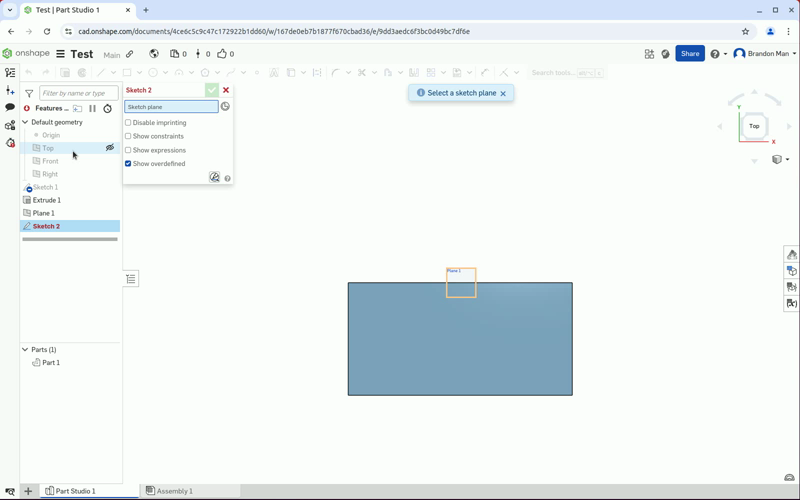
mouse_move(73, 215)
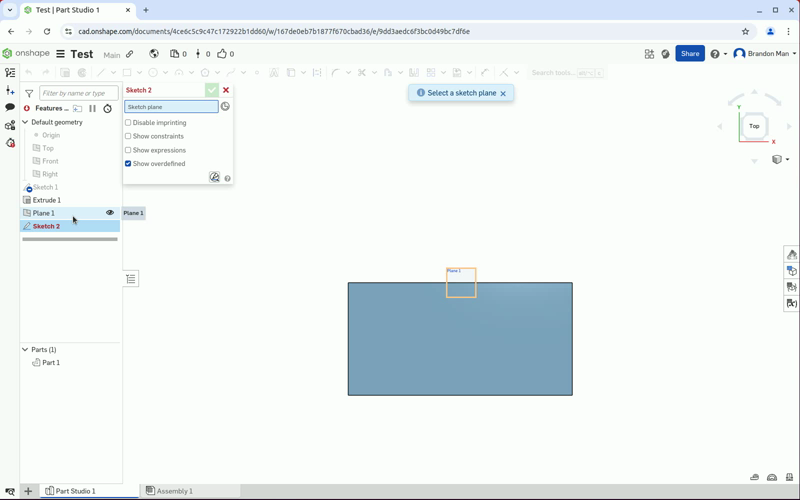
click(73, 215)
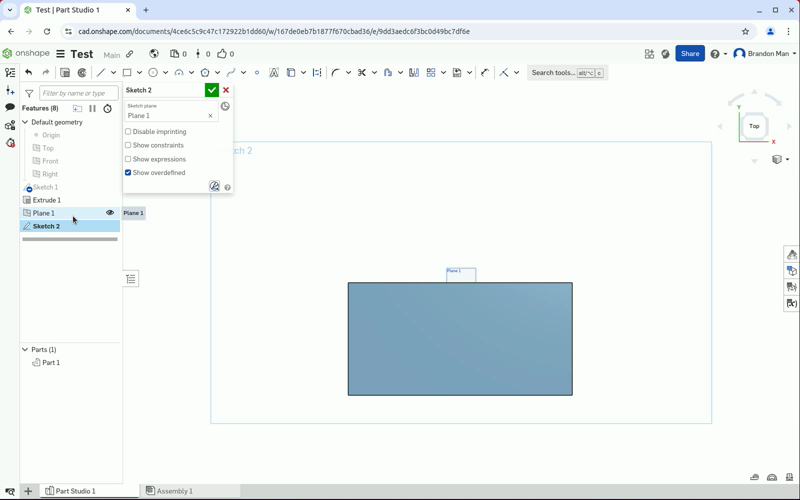
mouse_move(73, 352)
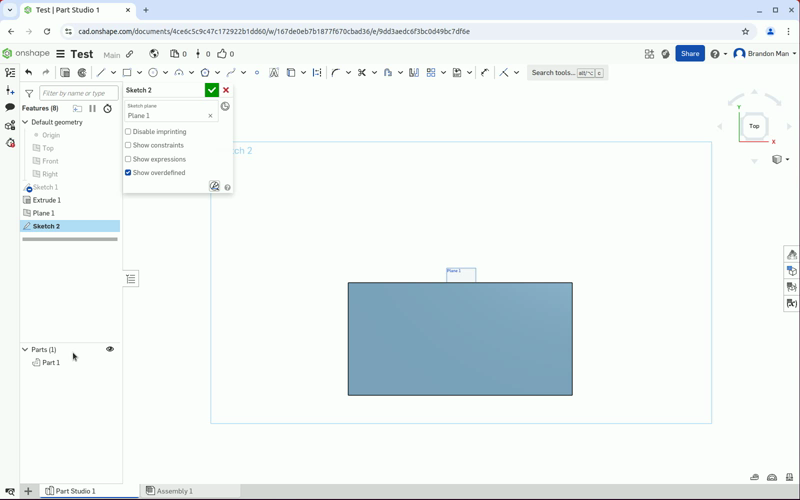
key(y)
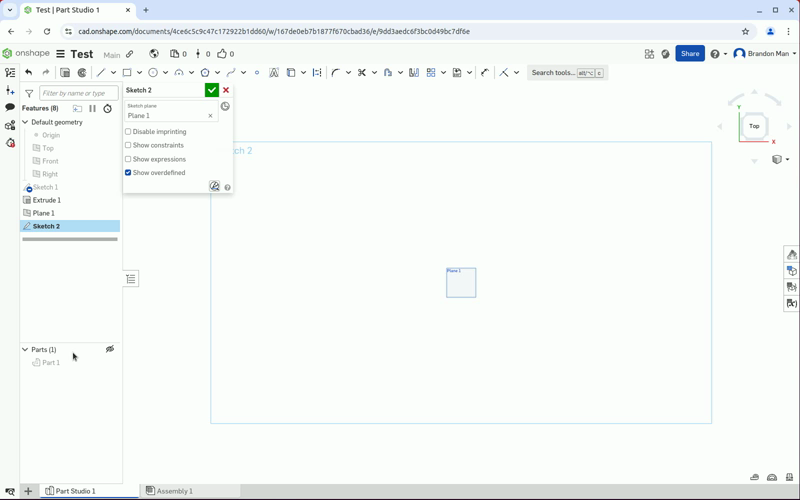
key(l)
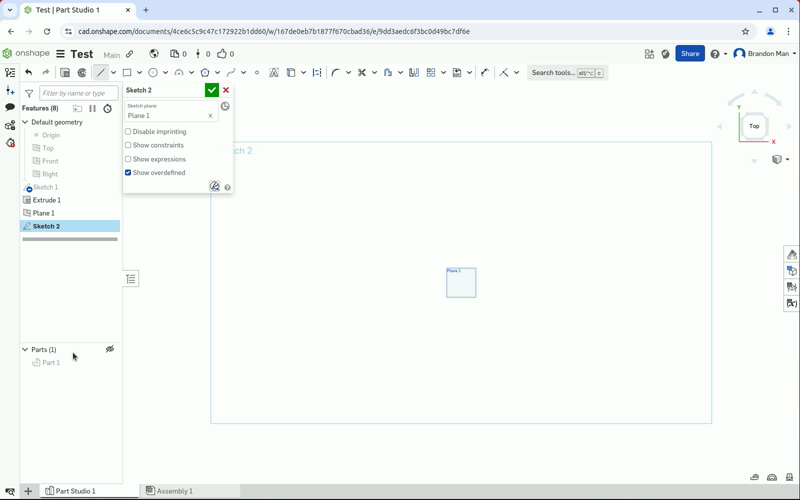
key_down(shift)
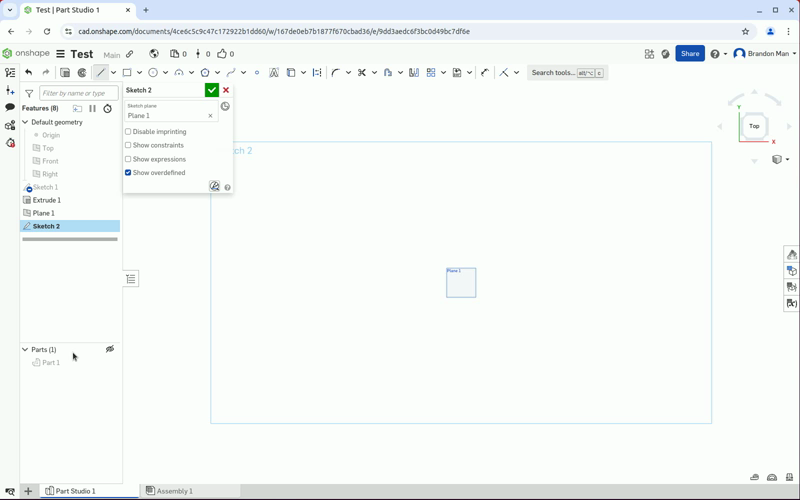
mouse_move(376, 395)
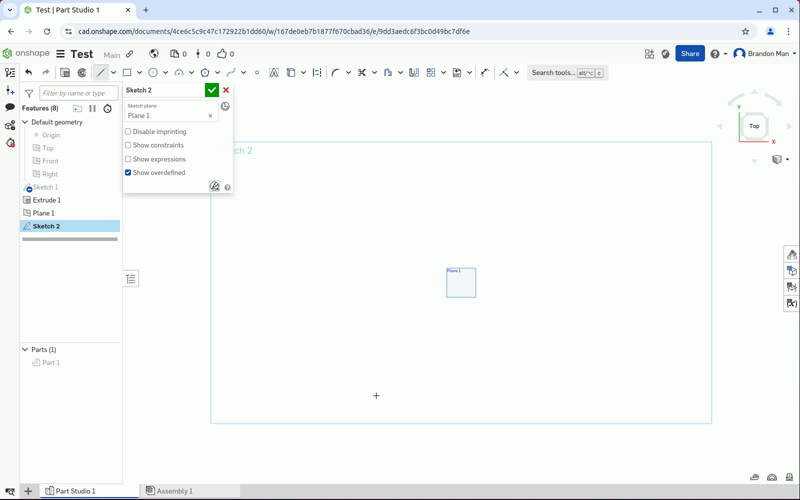
click(376, 395)
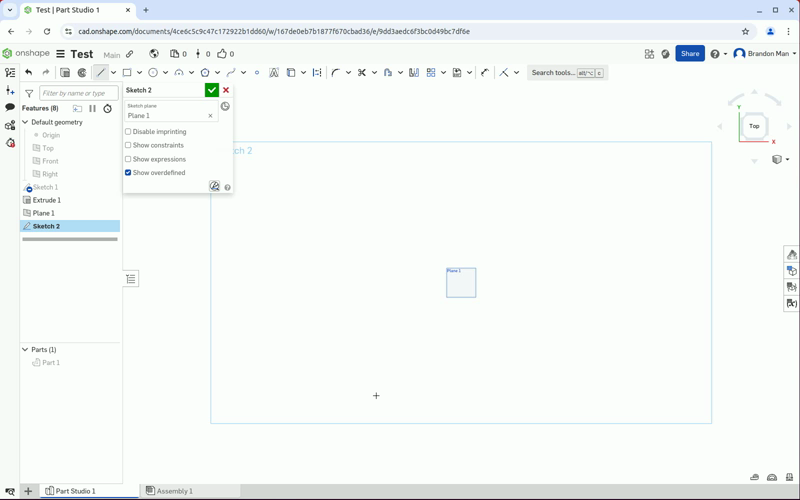
key_up(shift)
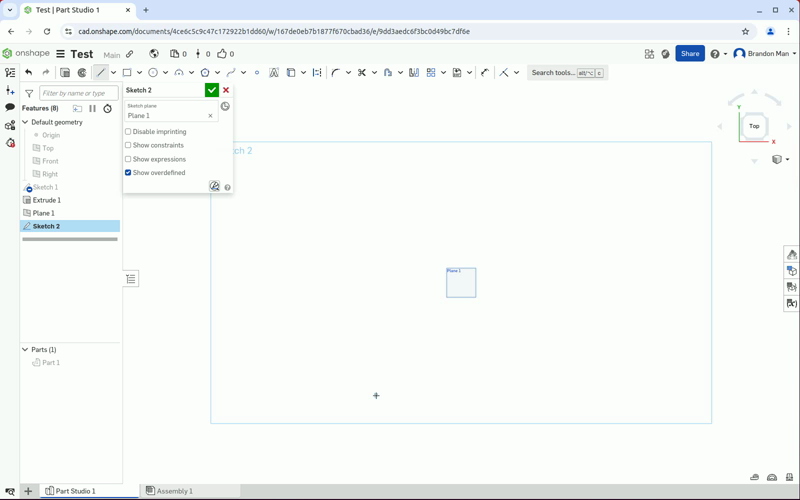
key_down(shift)
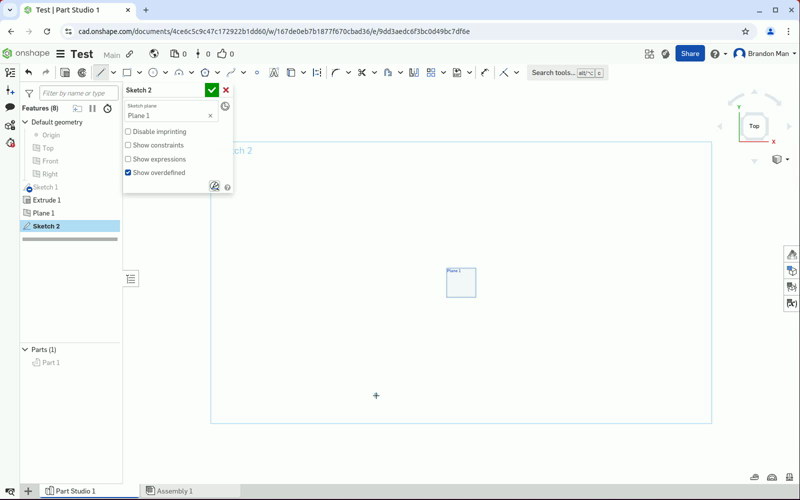
mouse_move(544, 395)
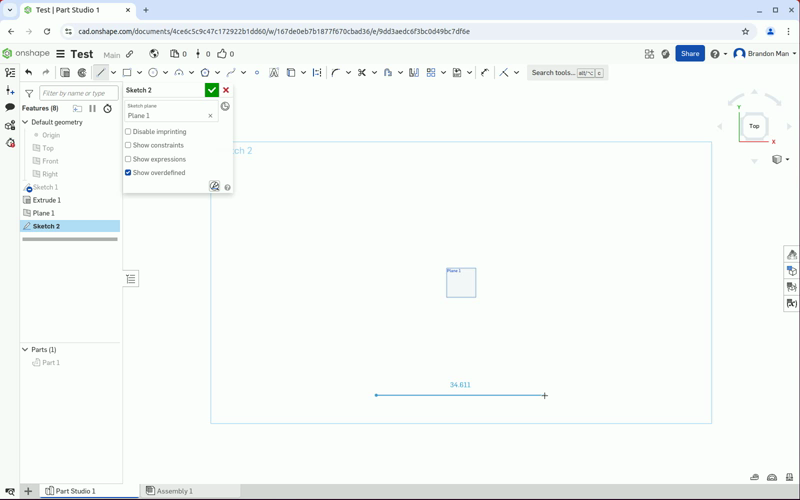
click(544, 395)
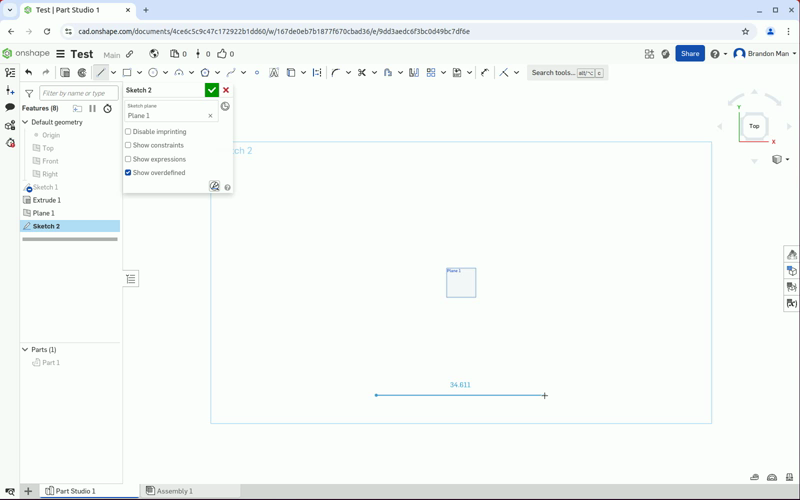
key_up(shift)
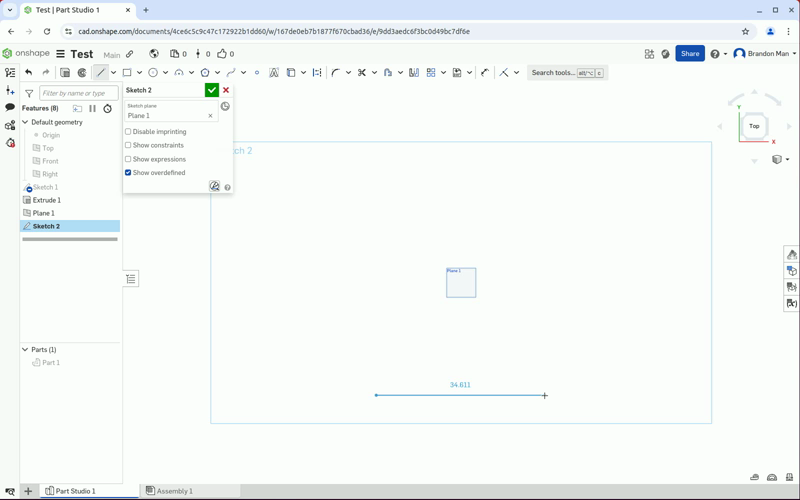
key_down(shift)
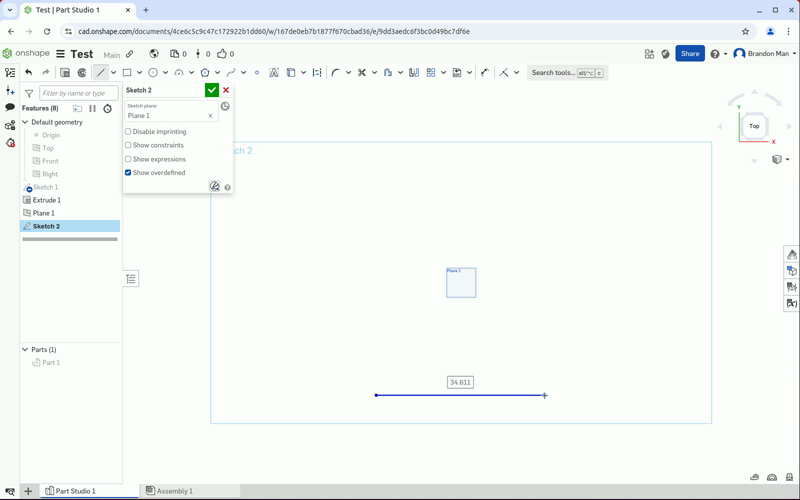
mouse_move(544, 310)
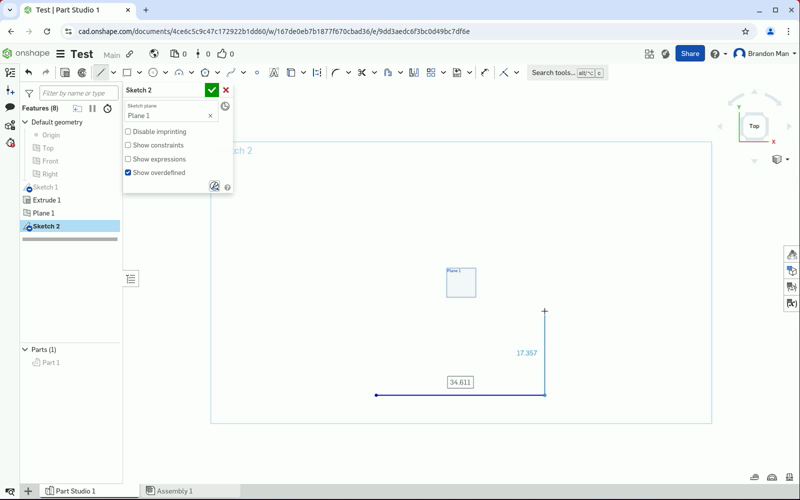
click(544, 310)
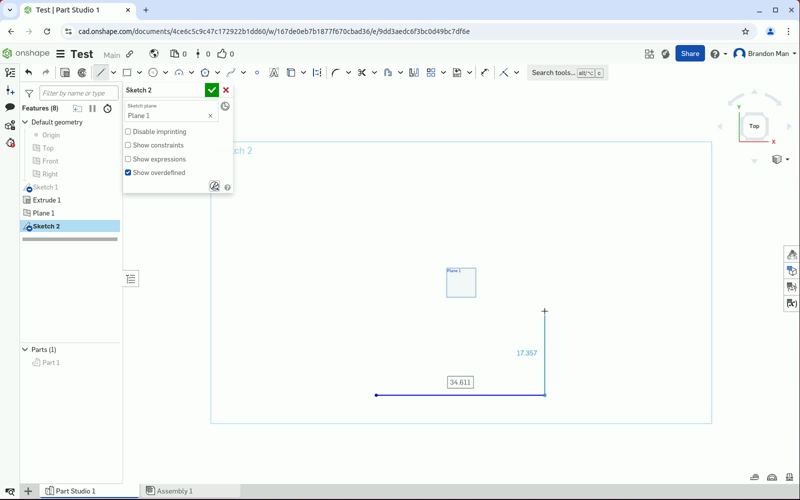
key_up(shift)
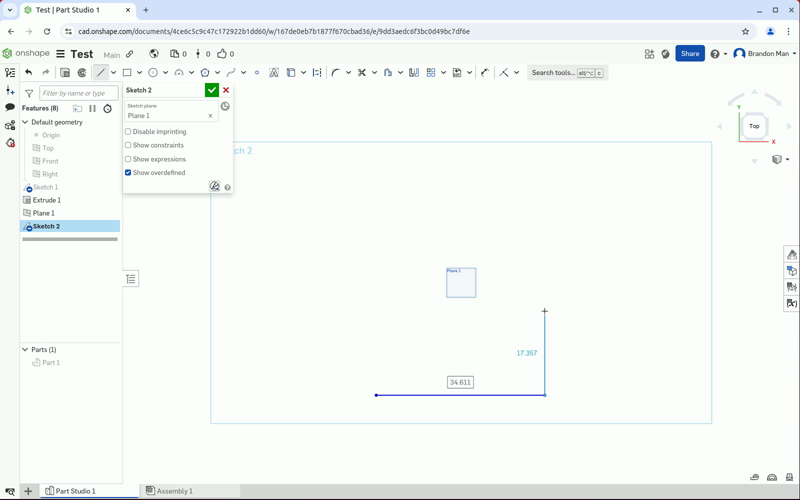
key_down(shift)
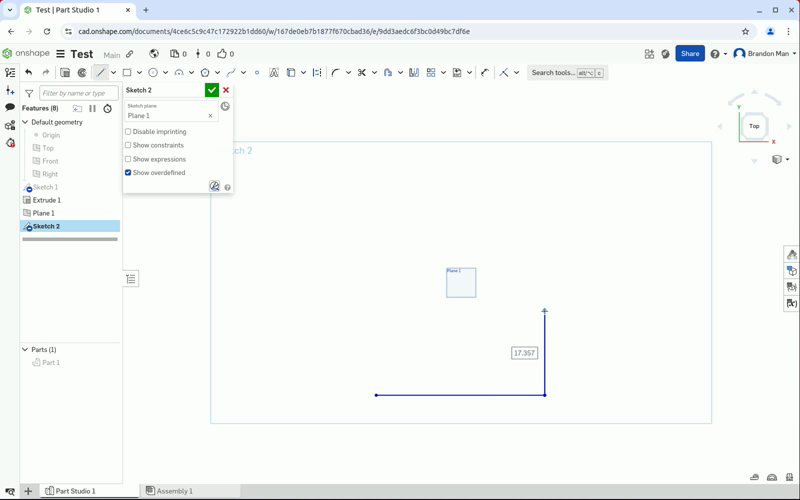
mouse_move(376, 310)
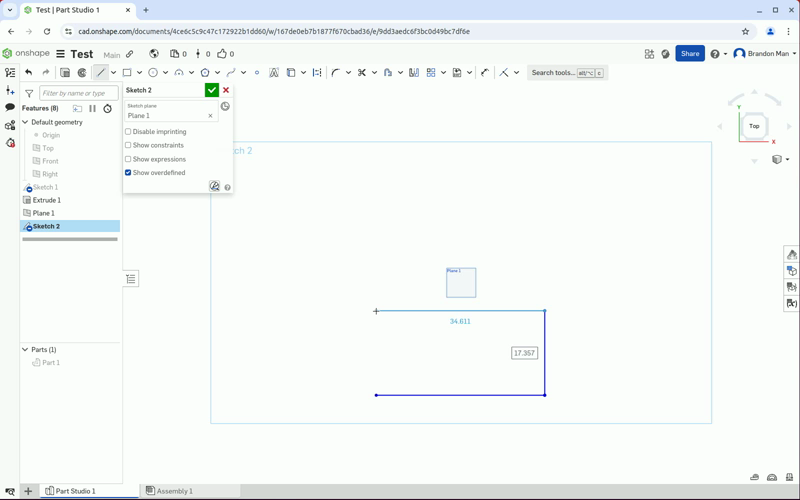
click(376, 310)
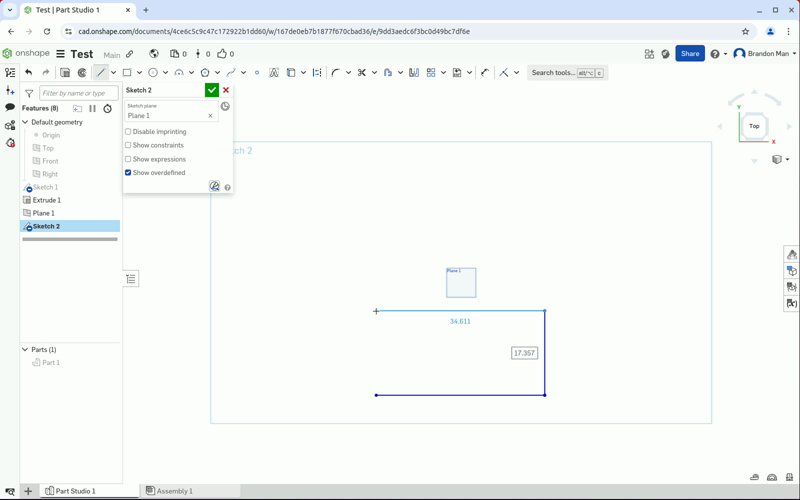
key_up(shift)
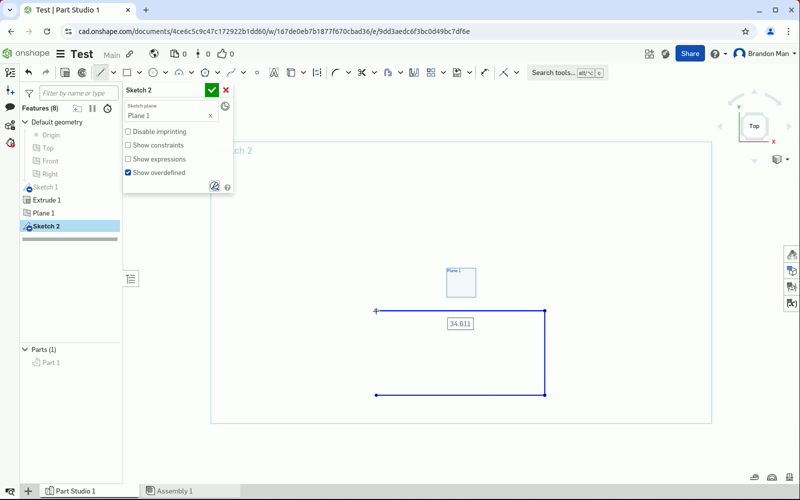
key_down(shift)
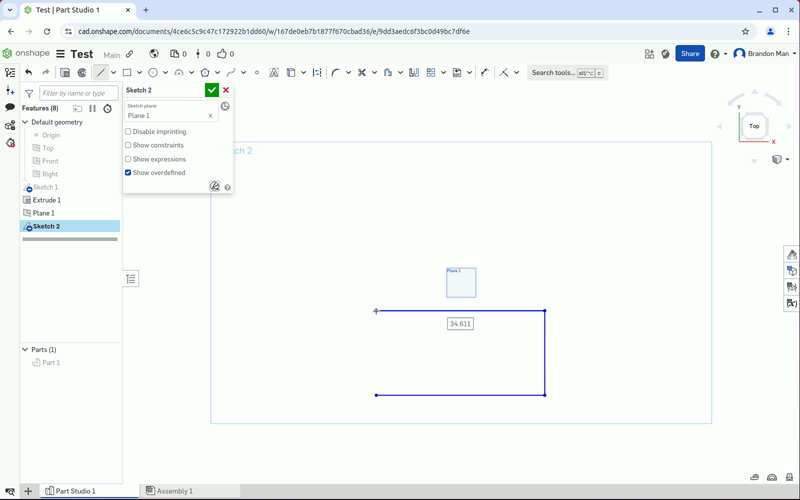
mouse_move(376, 395)
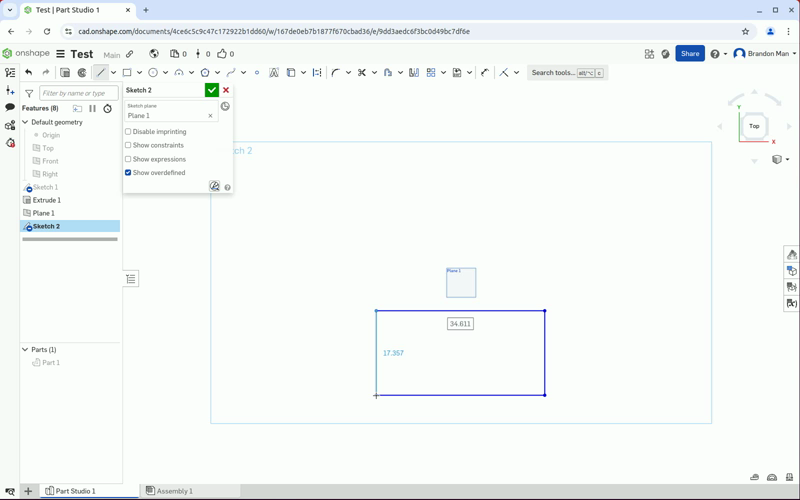
key_up(shift)
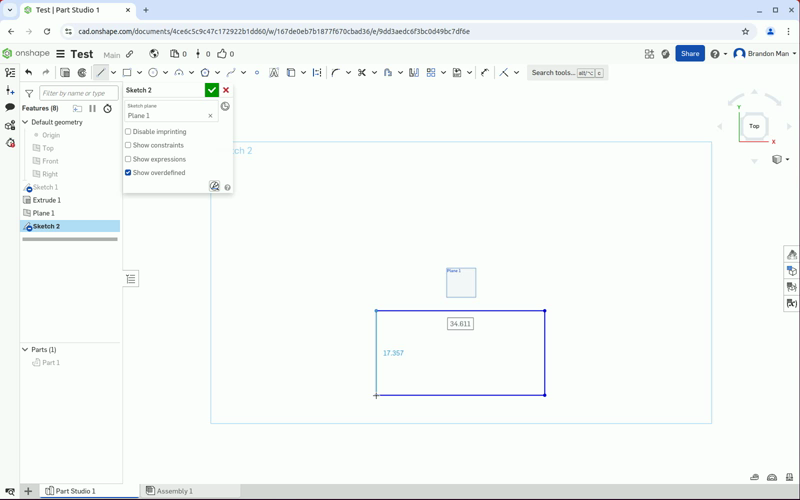
click(376, 395)
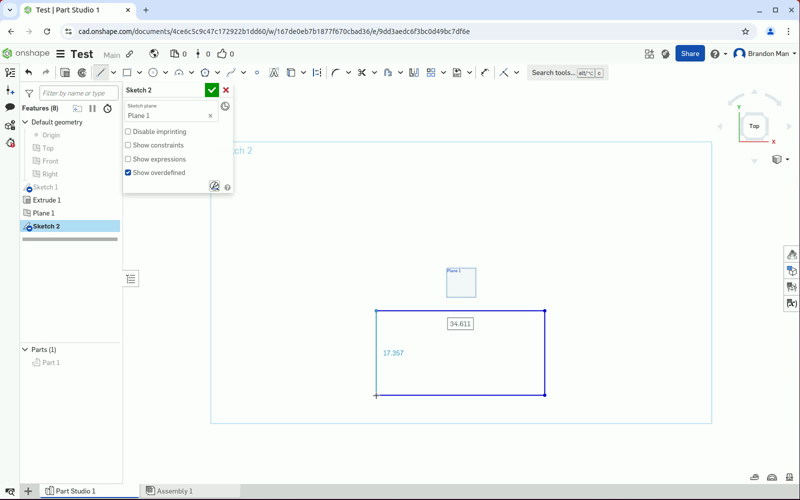
key(esc)
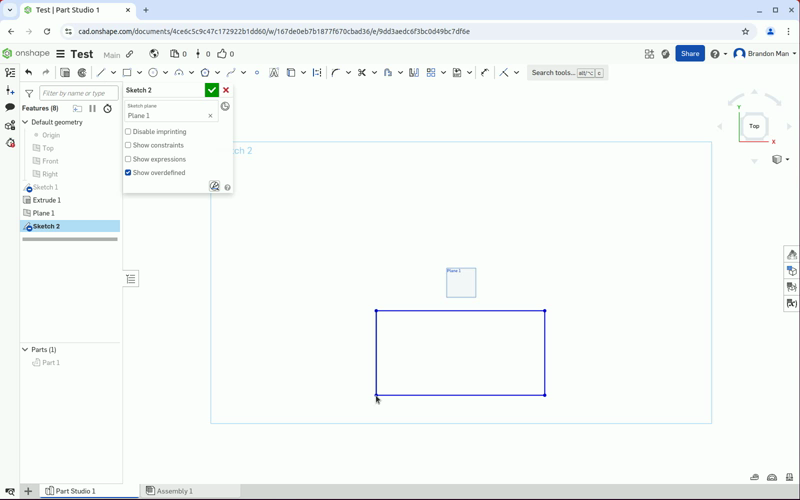
mouse_move(440, 381)
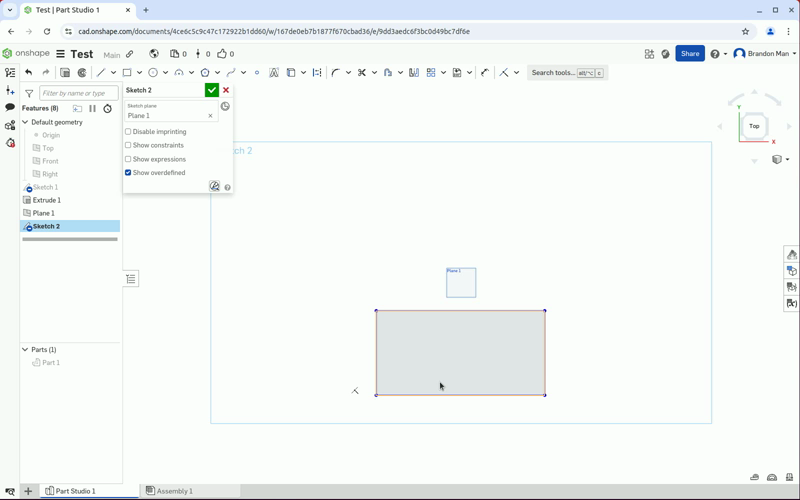
click(440, 381)
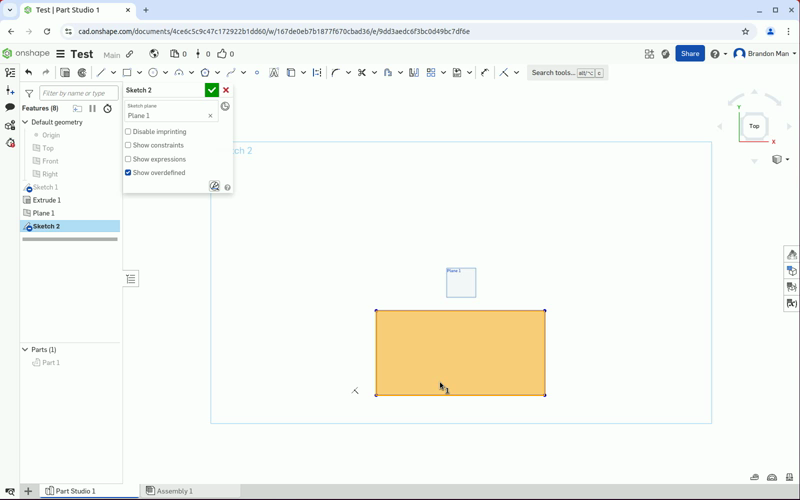
mouse_move(73, 352)
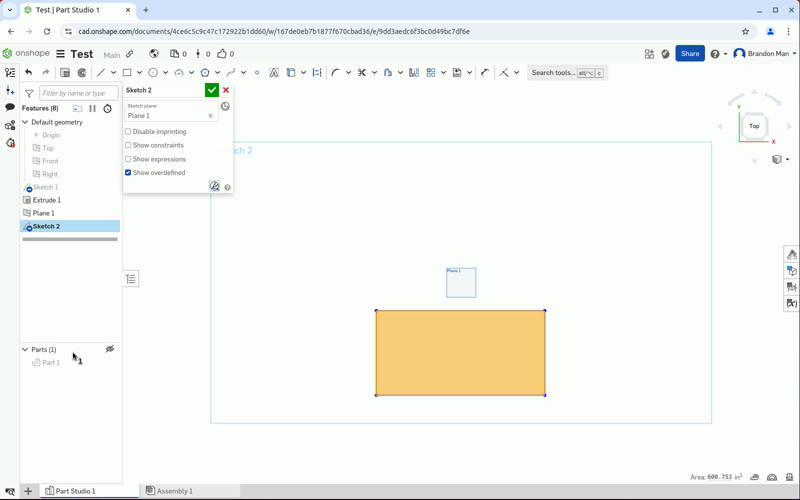
key(shift+y)
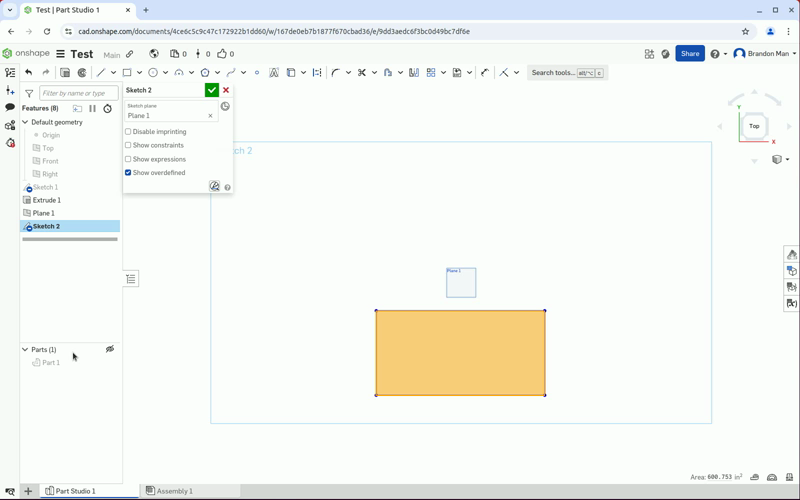
key(shift+e)
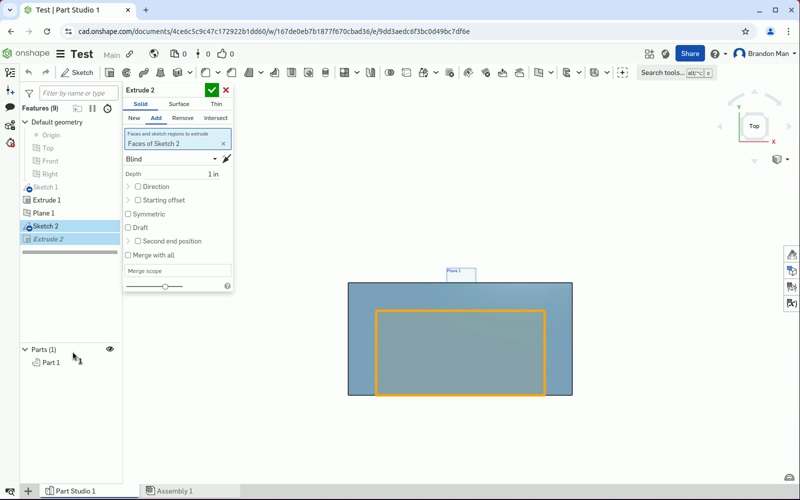
mouse_move(143, 106)
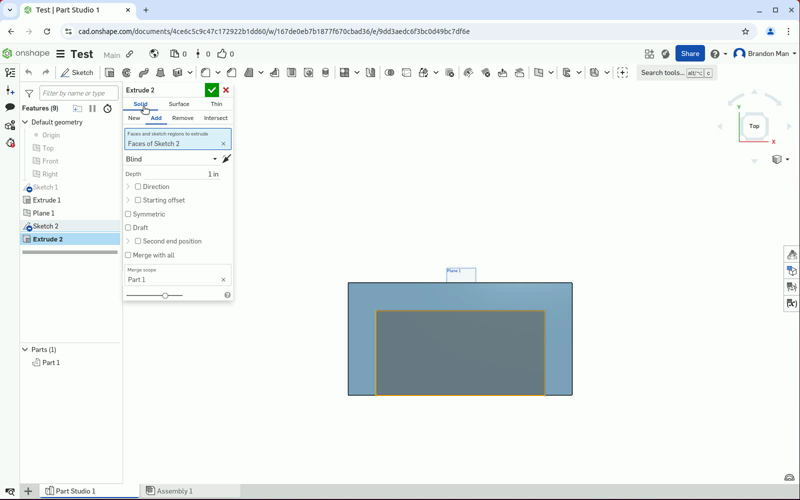
click(143, 106)
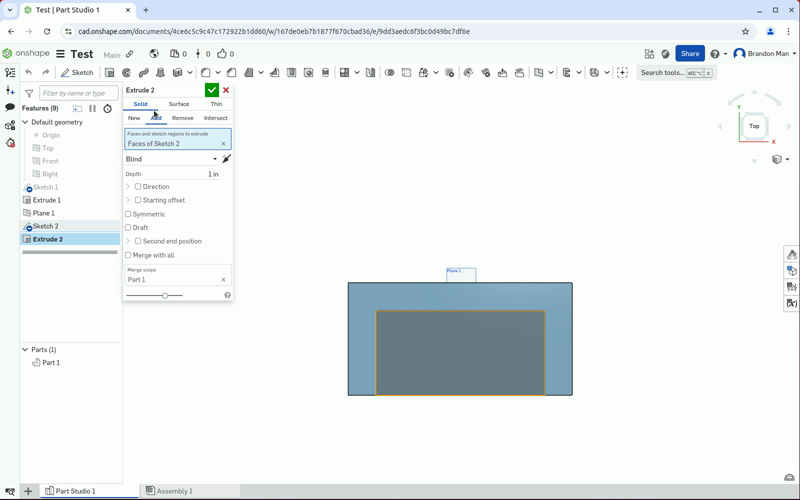
mouse_move(186, 120)
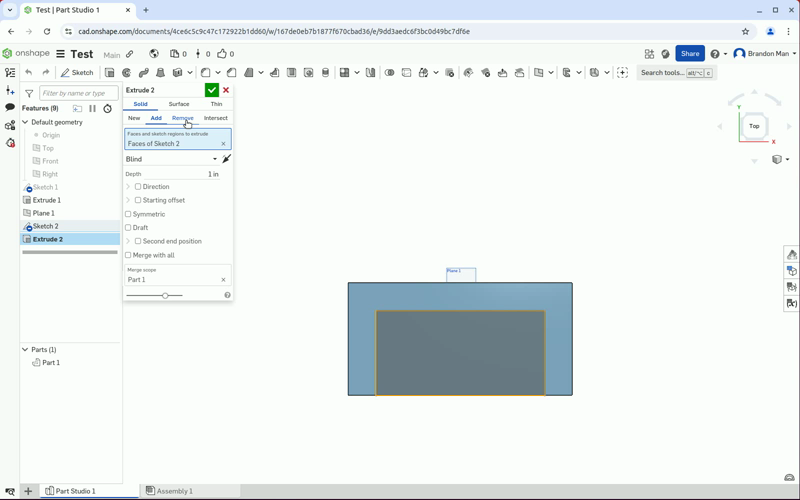
click(186, 120)
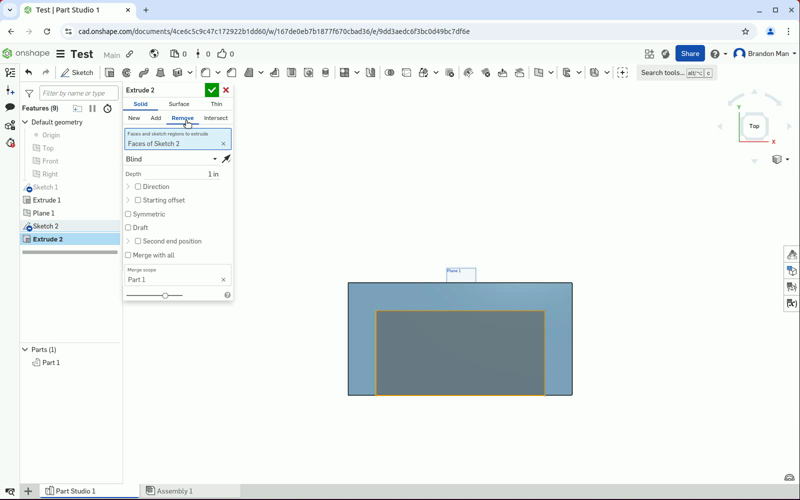
key(tab, 4)
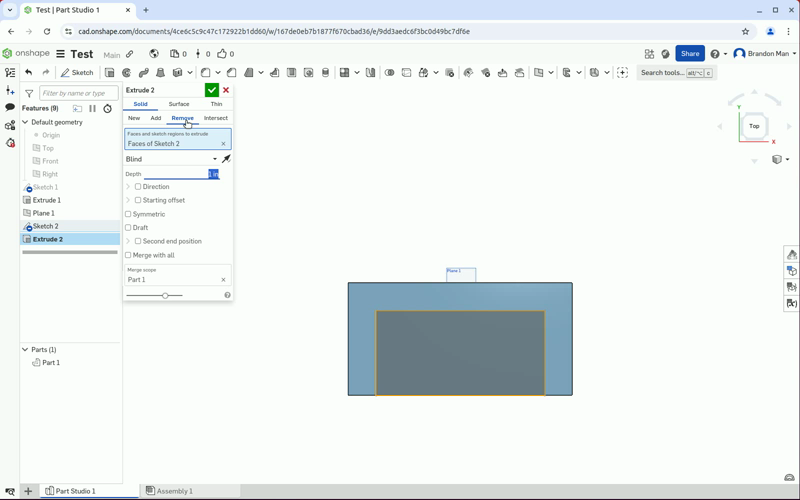
text(11.554)
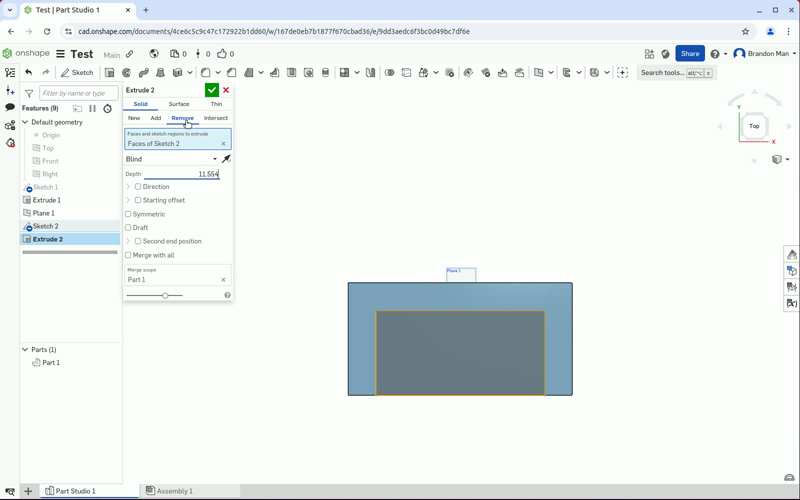
key(tab, 6)
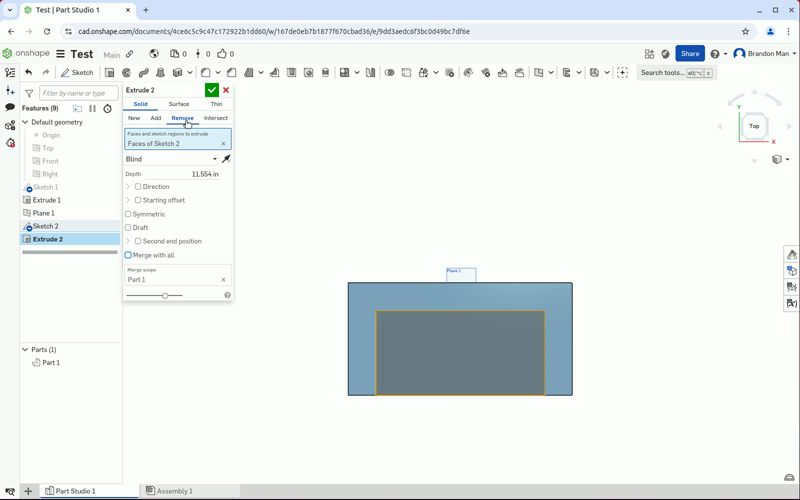
key(space)
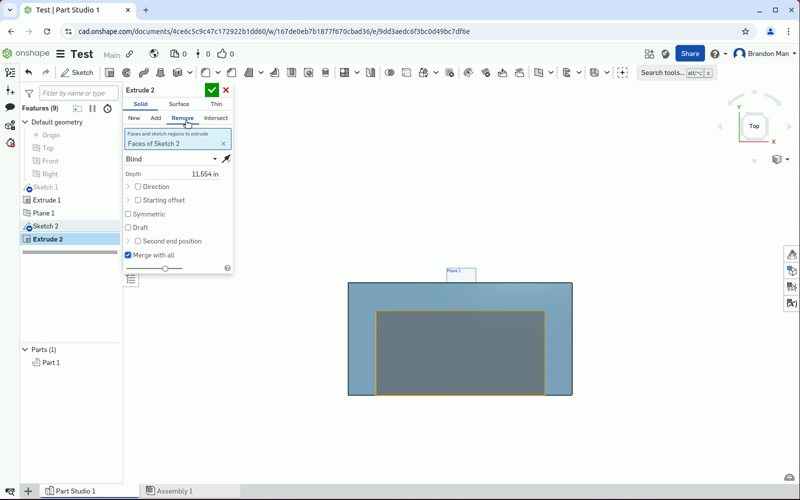
key(enter)
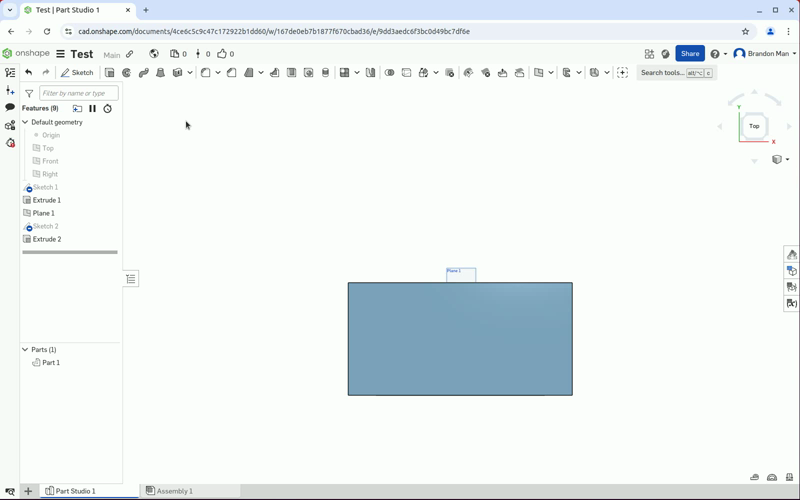
key(shift+h)
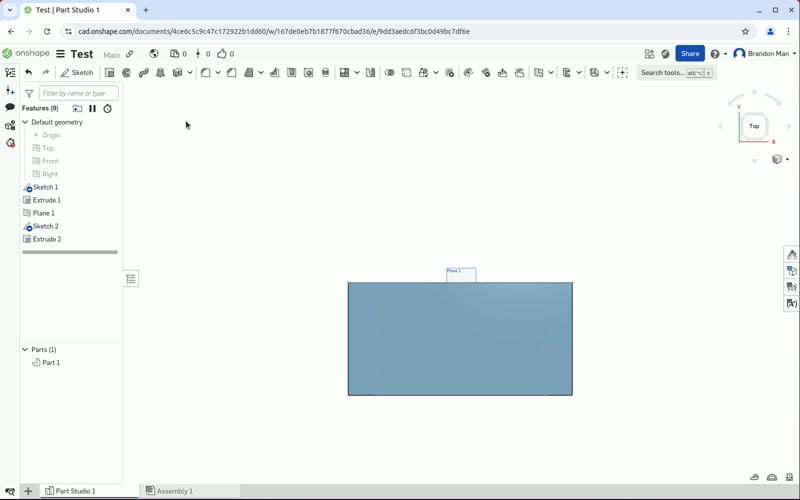
key(shift+h)
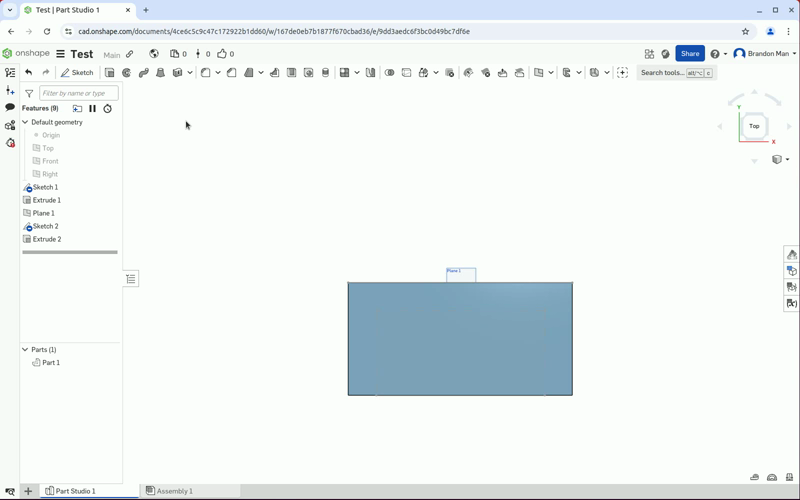
key(shift+7)
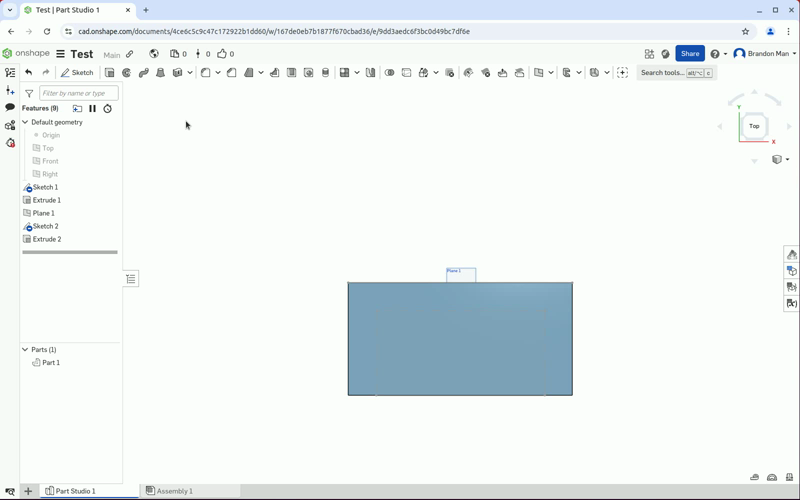
key(up, 3)
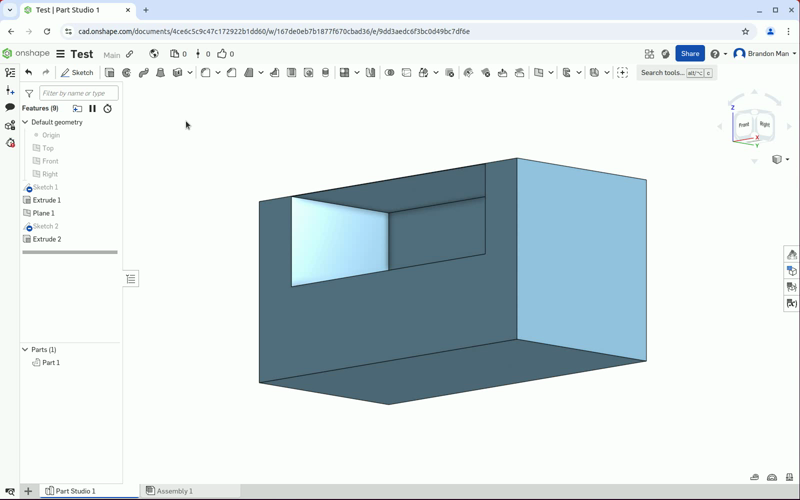
key(left, 3)
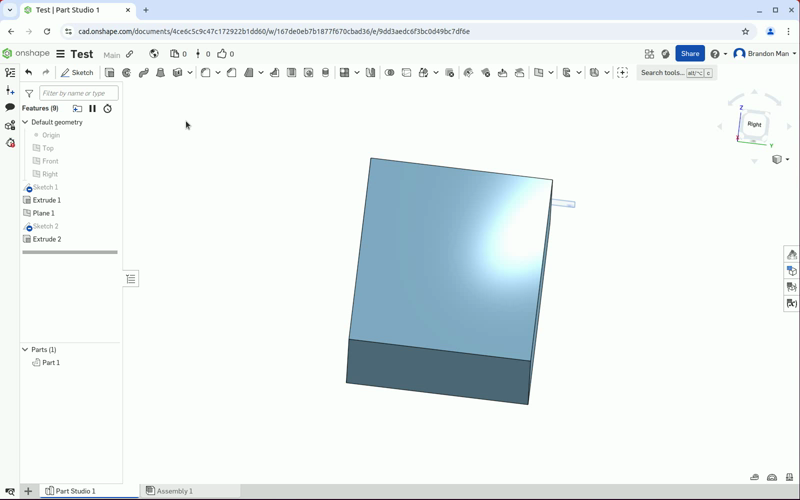
key(right, 3)
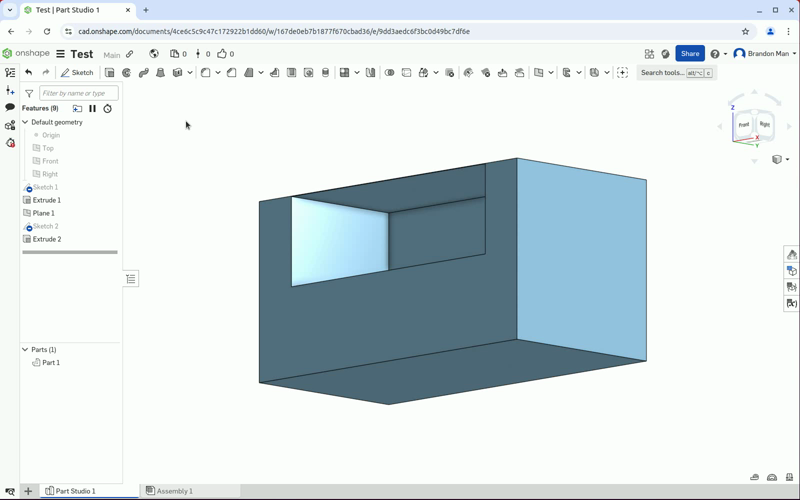
key(down, 3)
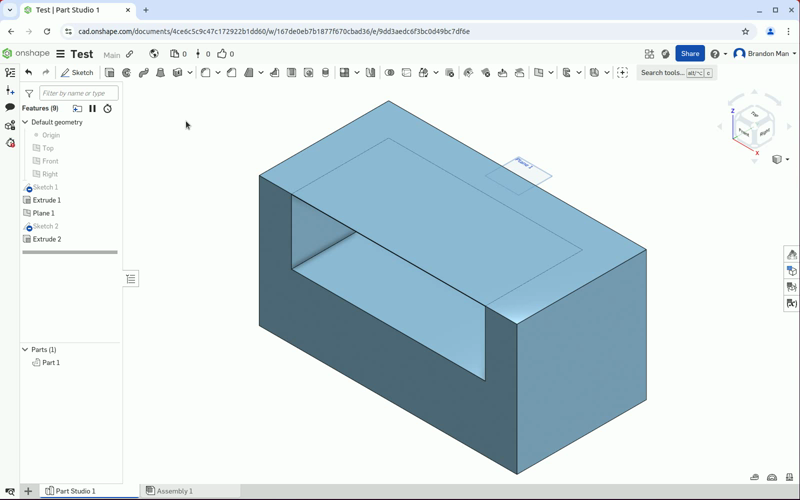
mouse_move(73, 189)
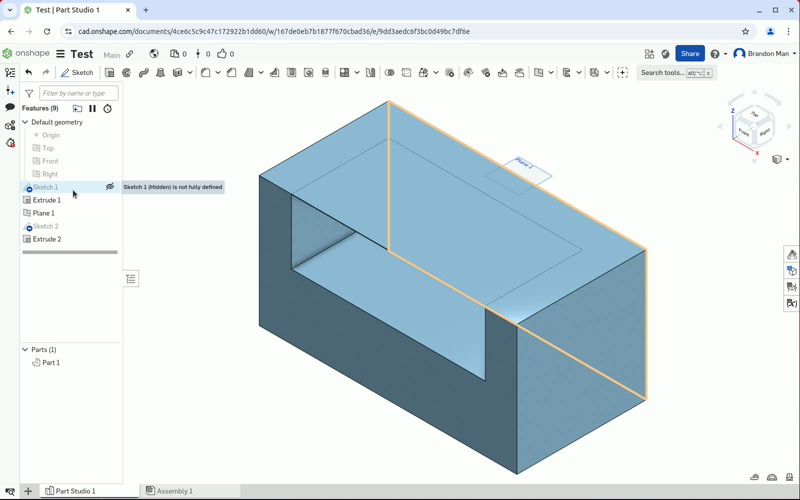
click(73, 189)